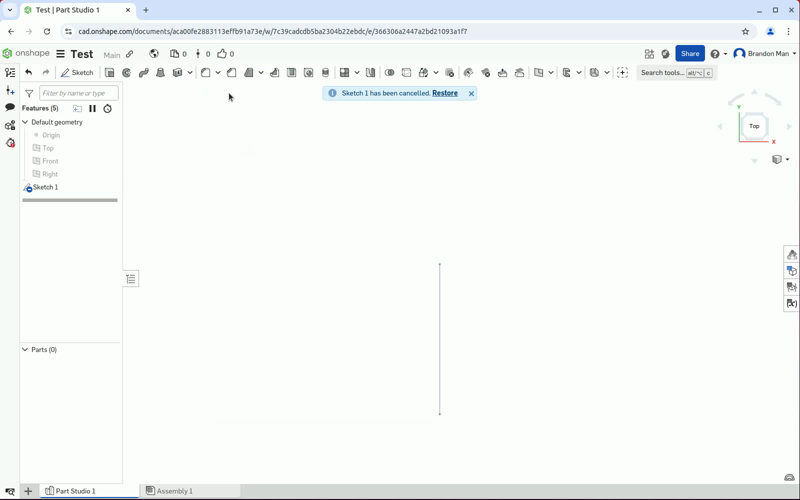
key(shift+h)
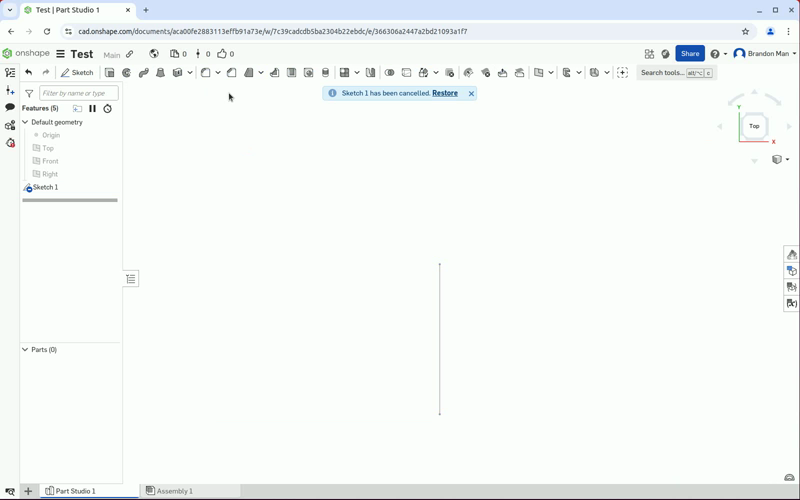
key(shift+s)
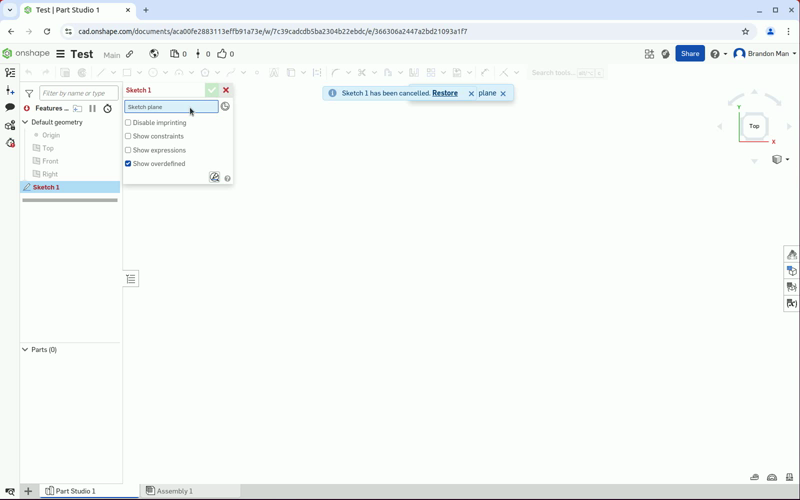
mouse_move(73, 150)
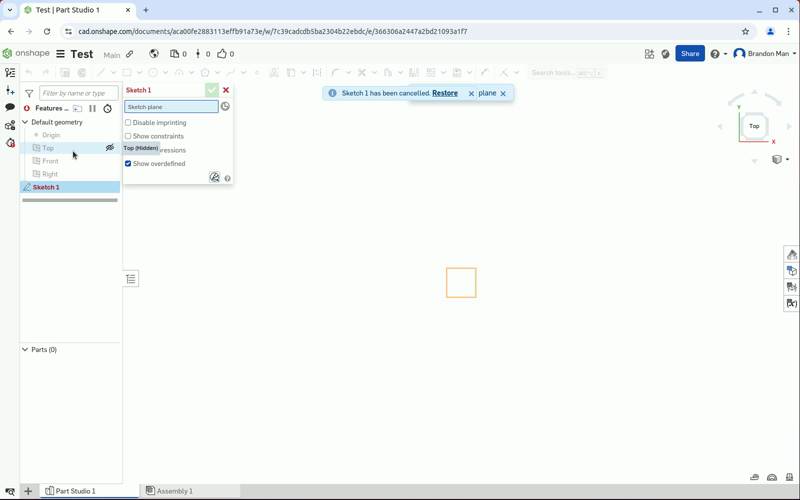
click(73, 150)
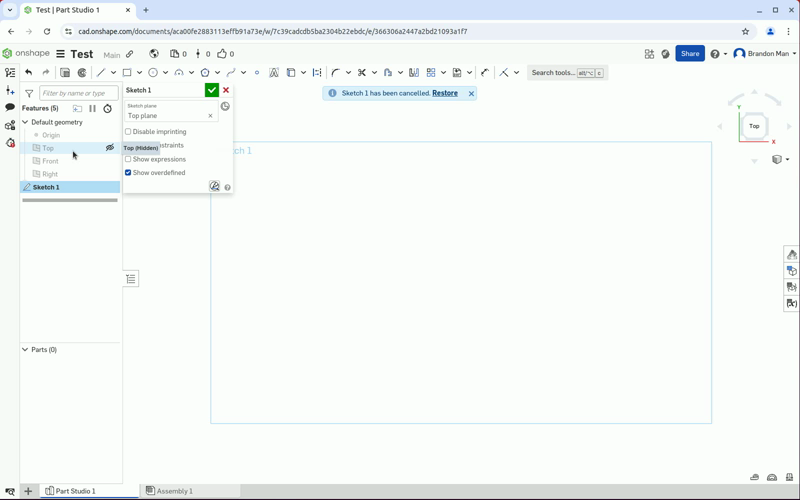
mouse_move(73, 352)
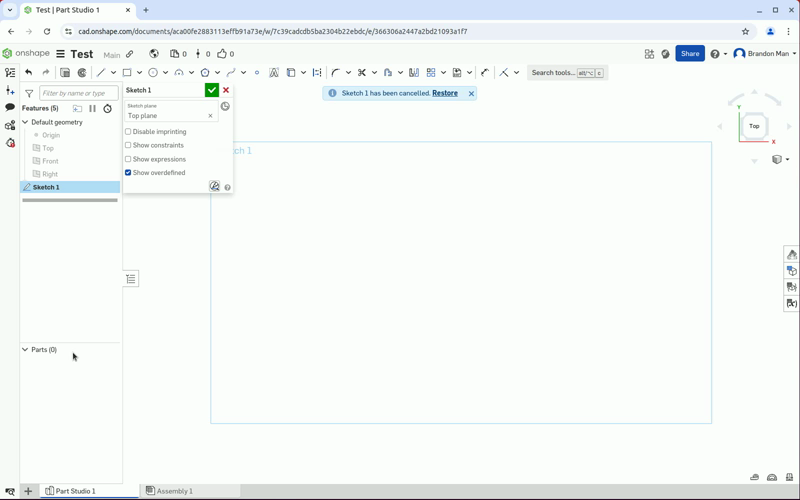
key(y)
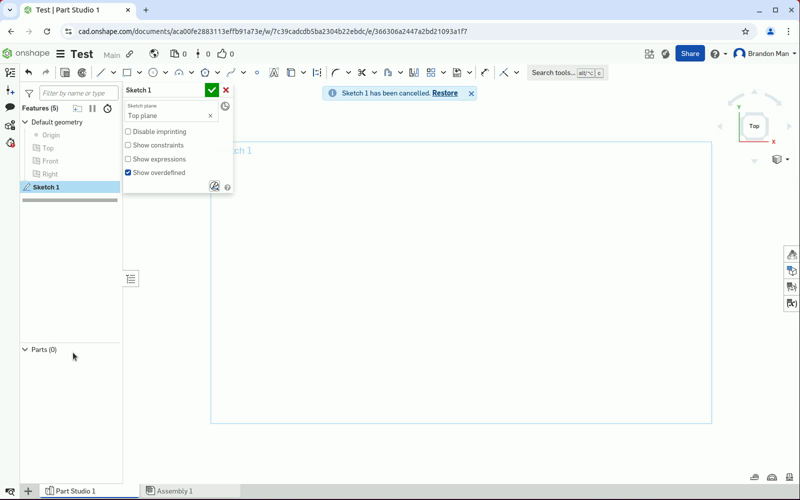
key(l)
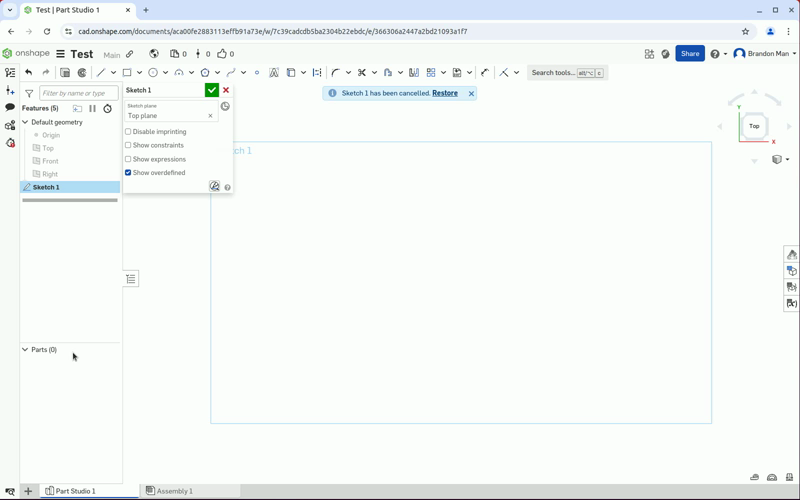
key_down(shift)
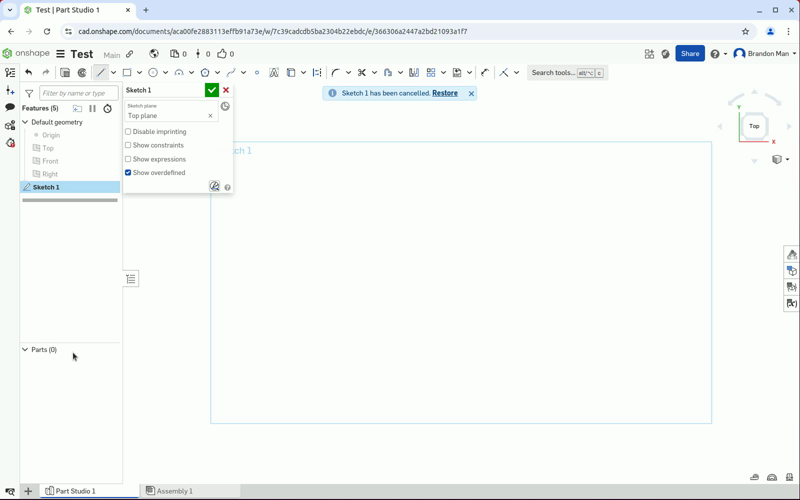
mouse_move(388, 393)
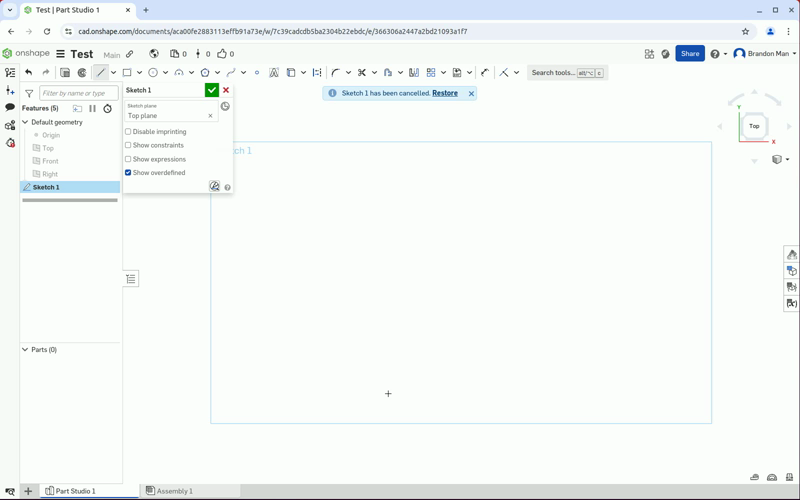
click(388, 393)
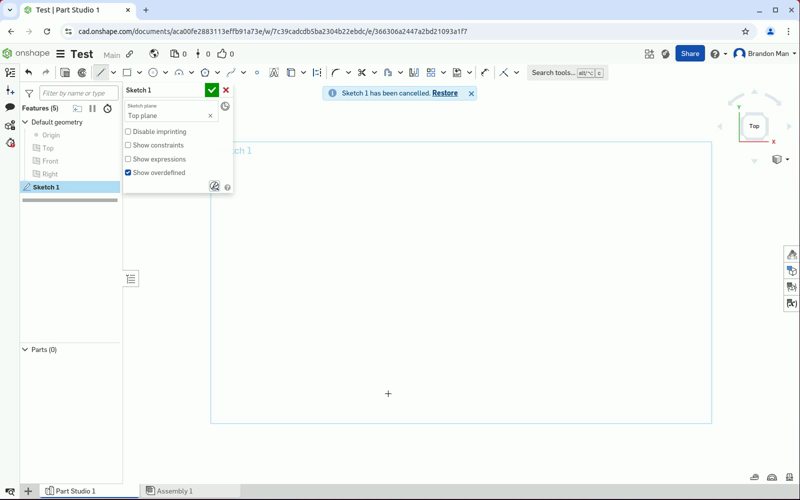
key_up(shift)
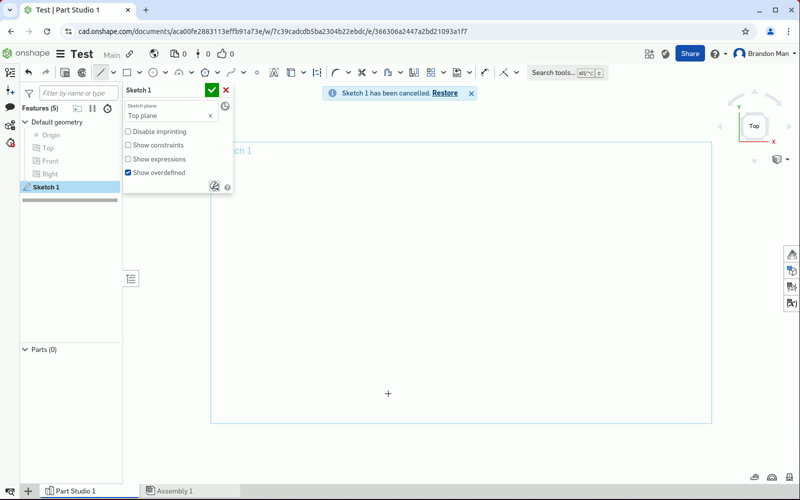
key_down(shift)
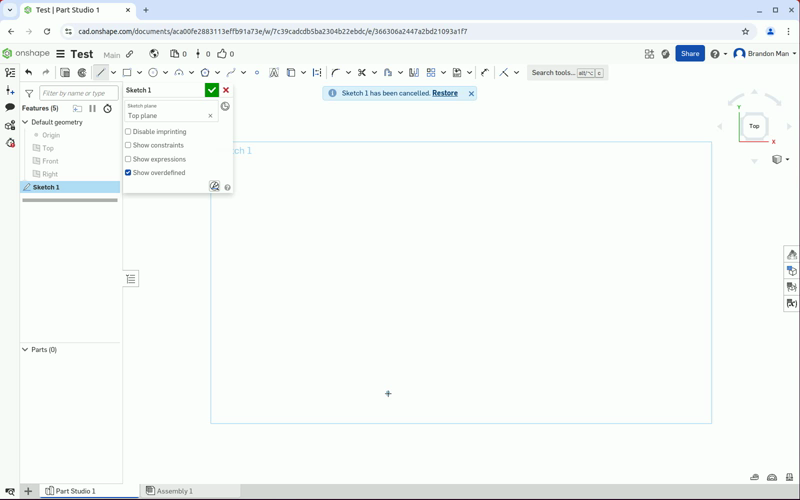
mouse_move(531, 393)
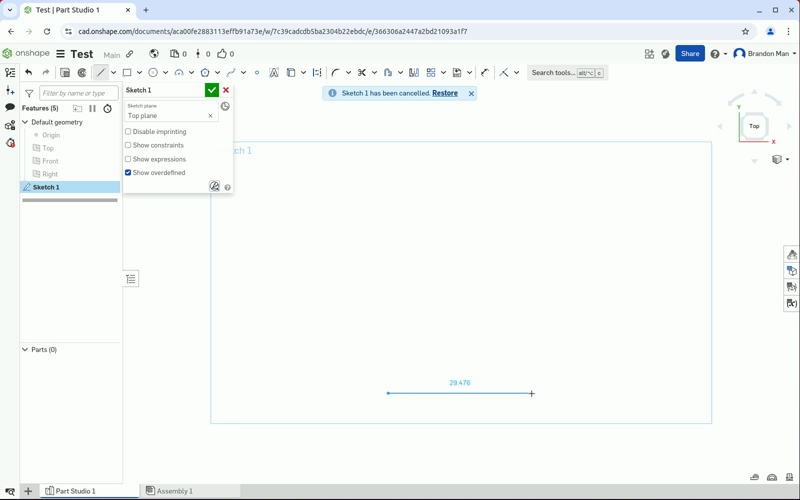
click(531, 393)
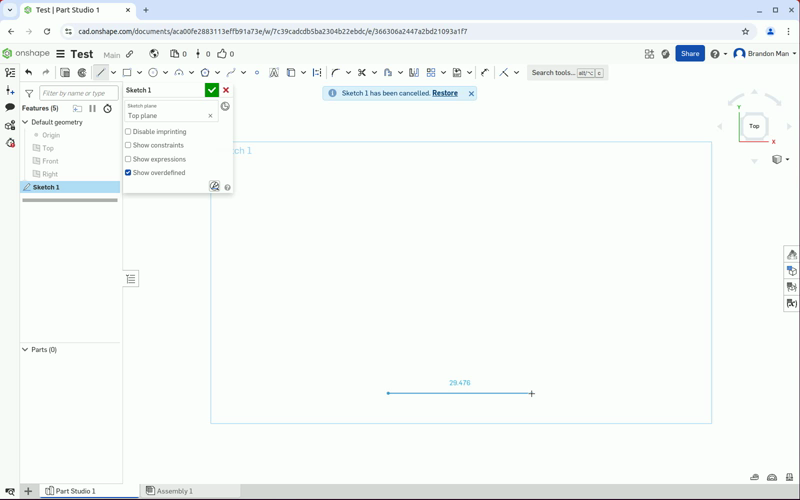
key_up(shift)
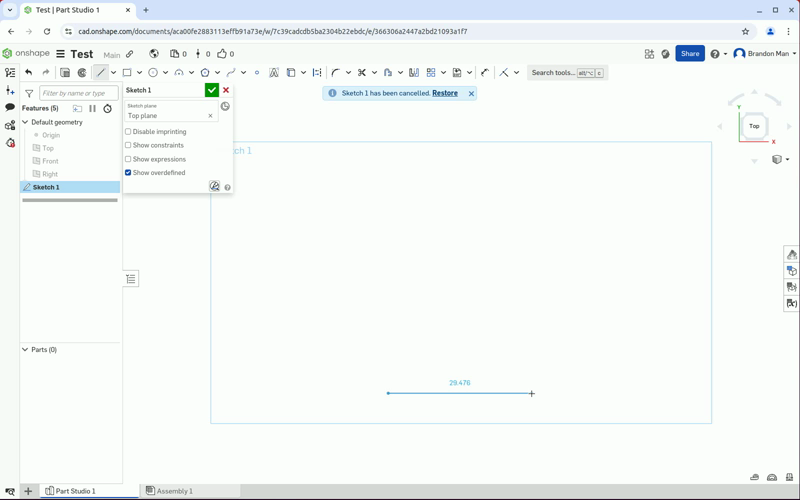
key_down(shift)
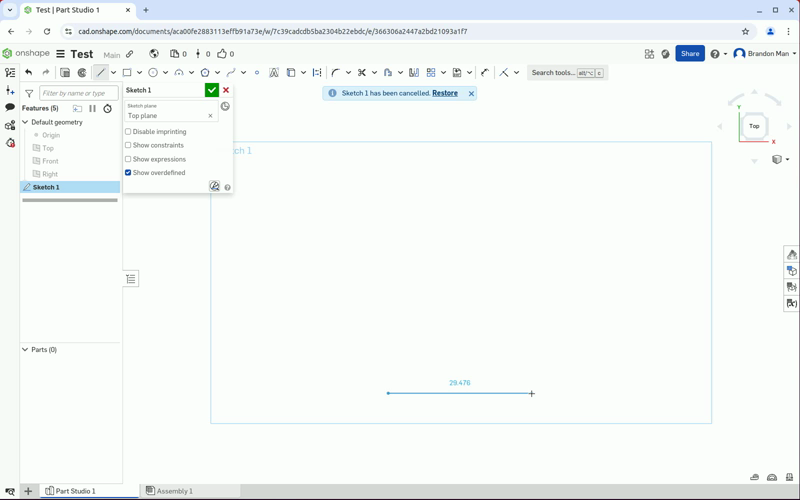
mouse_move(531, 172)
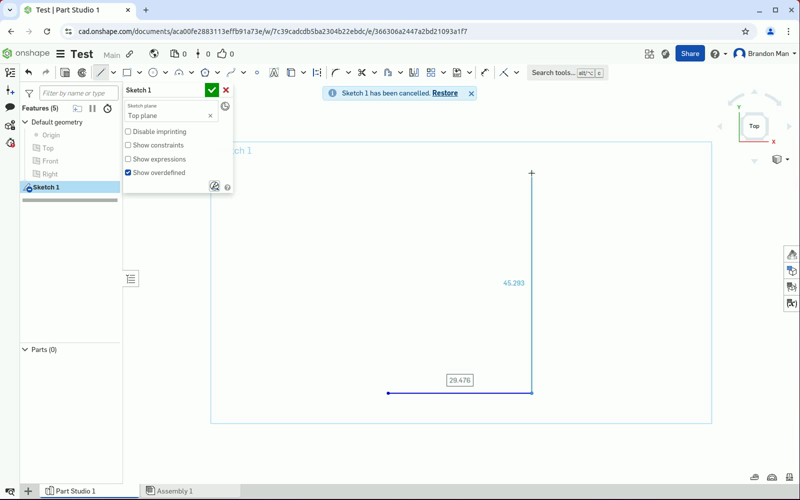
click(531, 172)
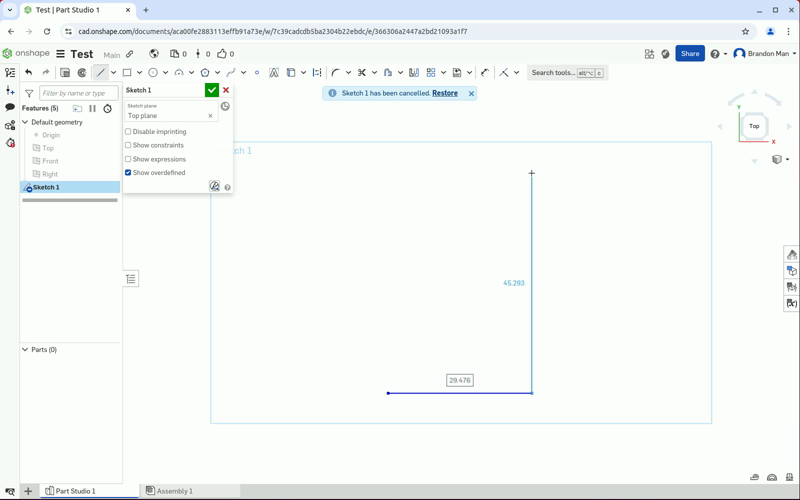
key_up(shift)
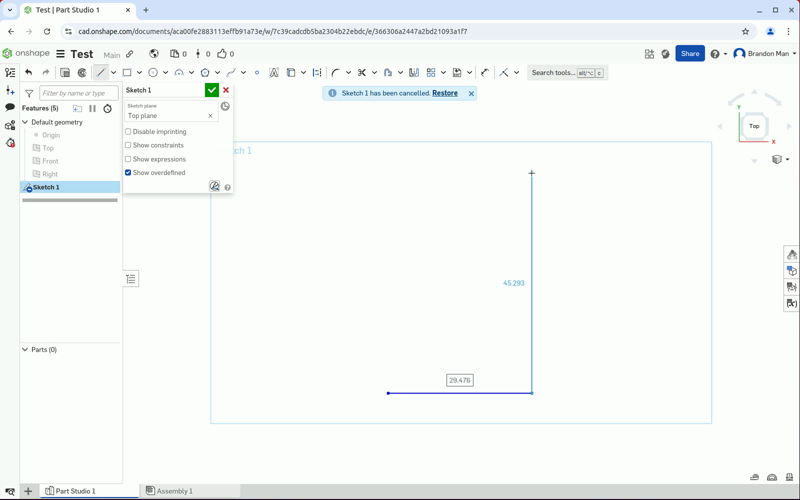
key_down(shift)
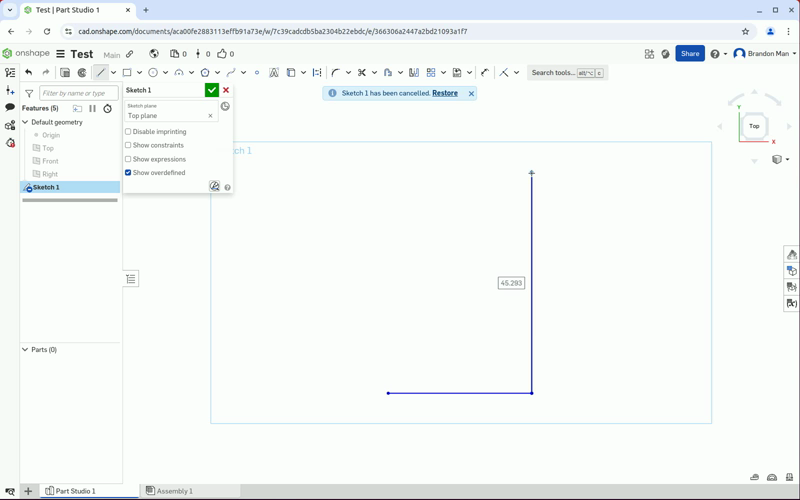
mouse_move(388, 172)
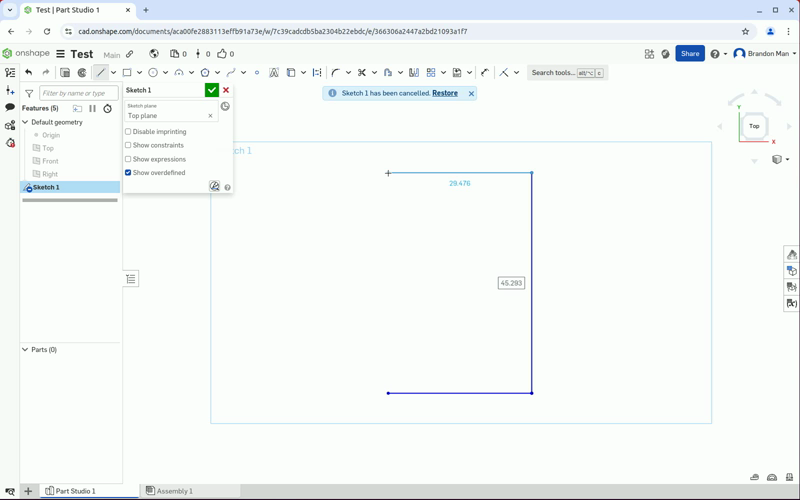
click(388, 172)
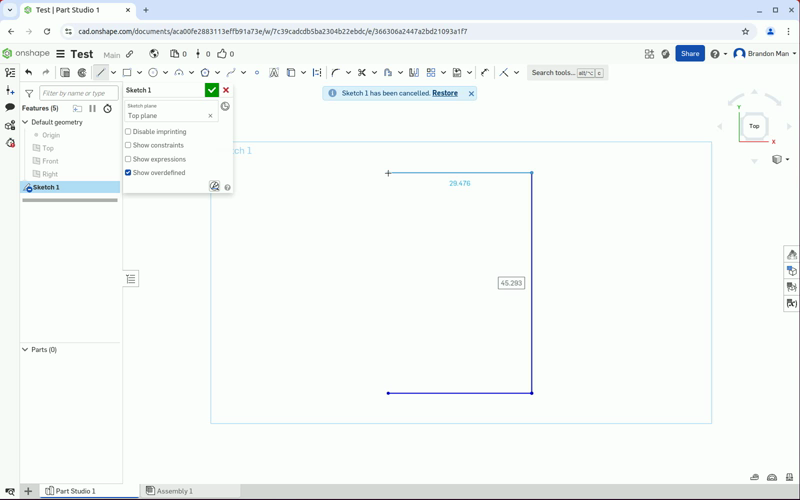
key_up(shift)
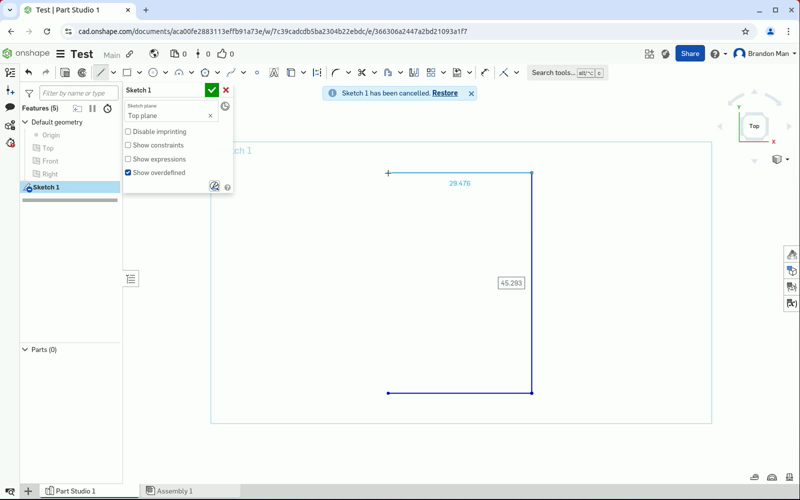
key_down(shift)
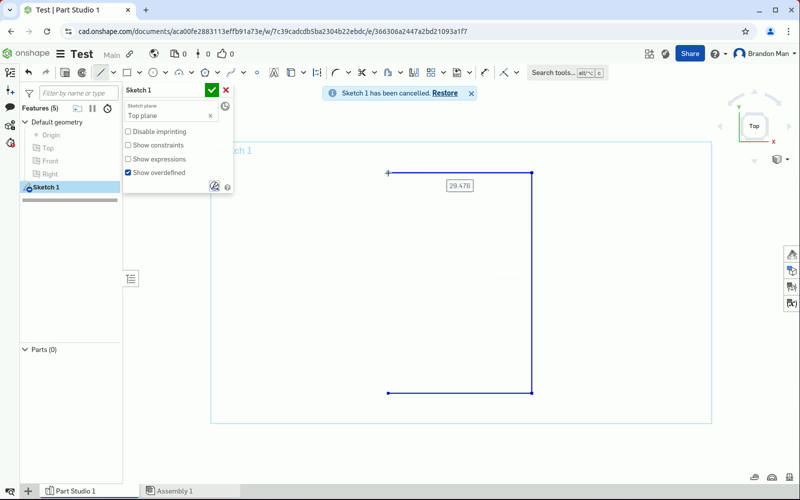
mouse_move(388, 393)
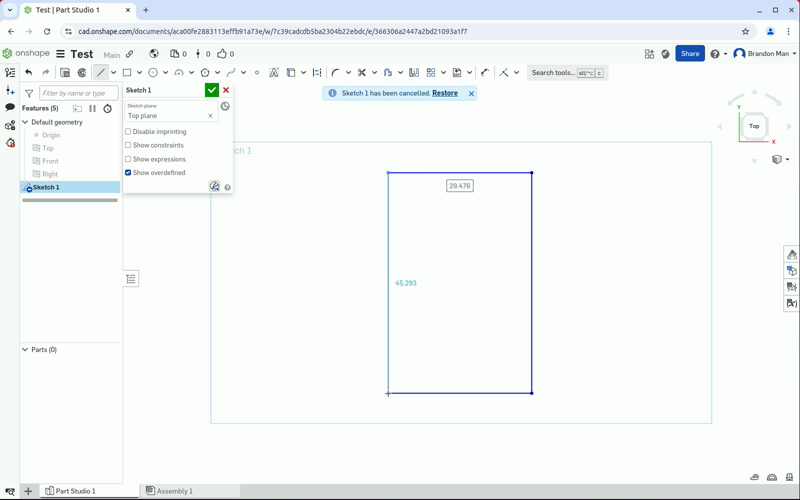
key_up(shift)
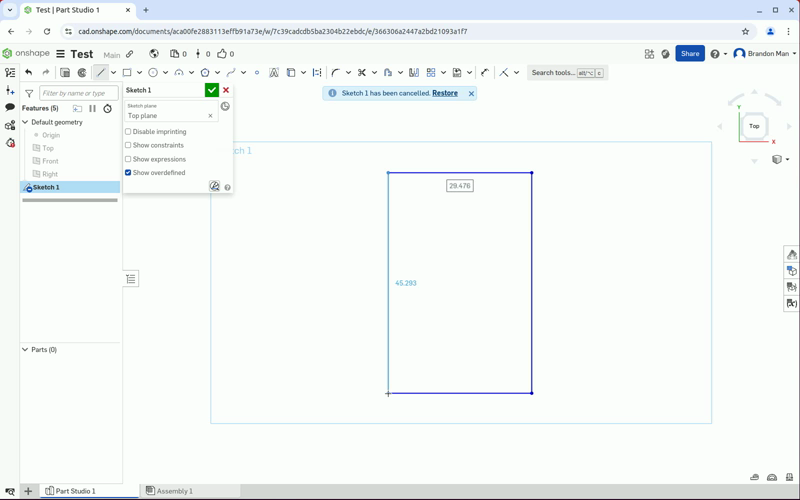
click(388, 393)
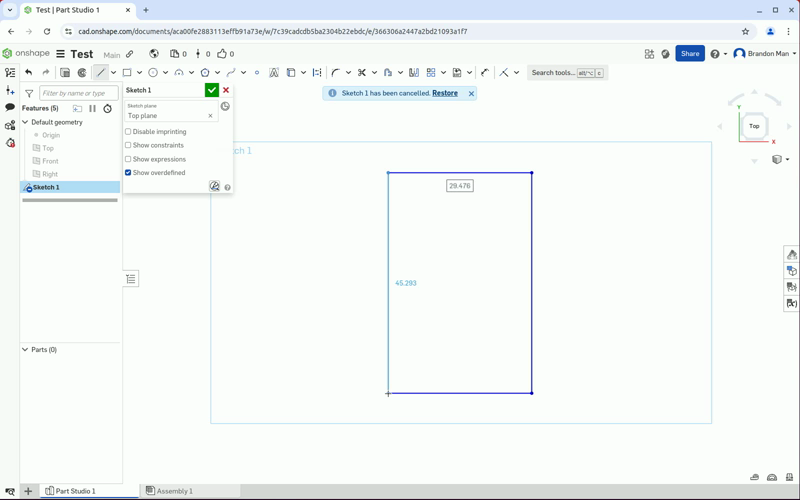
key(esc)
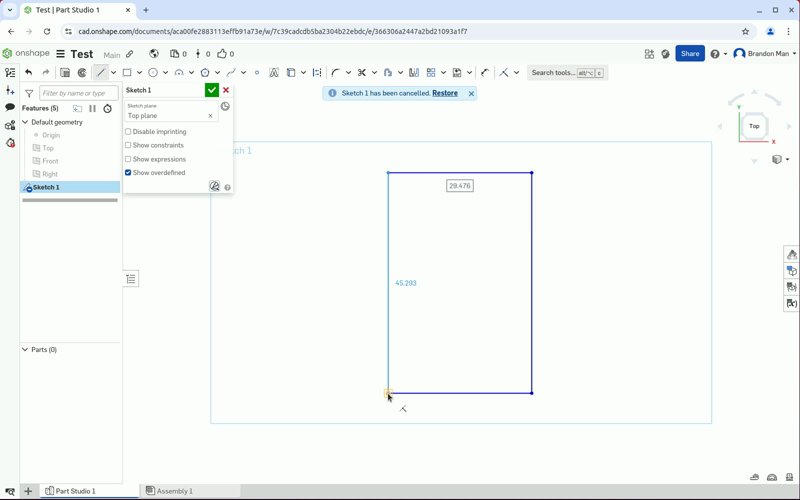
mouse_move(431, 246)
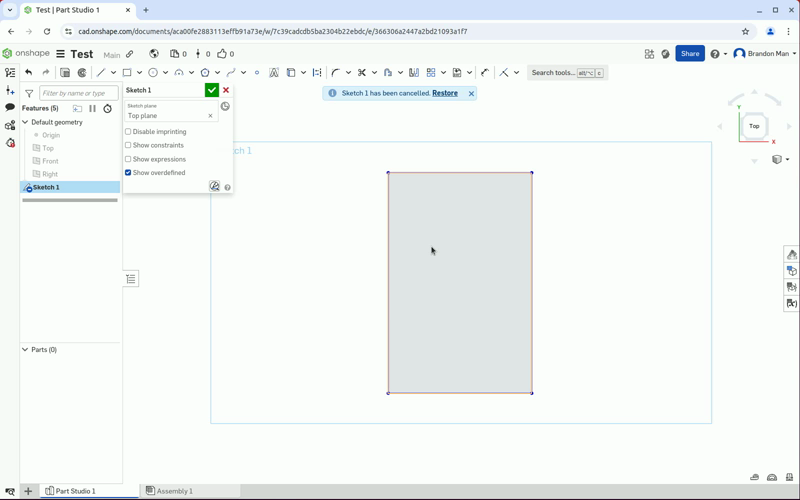
click(431, 246)
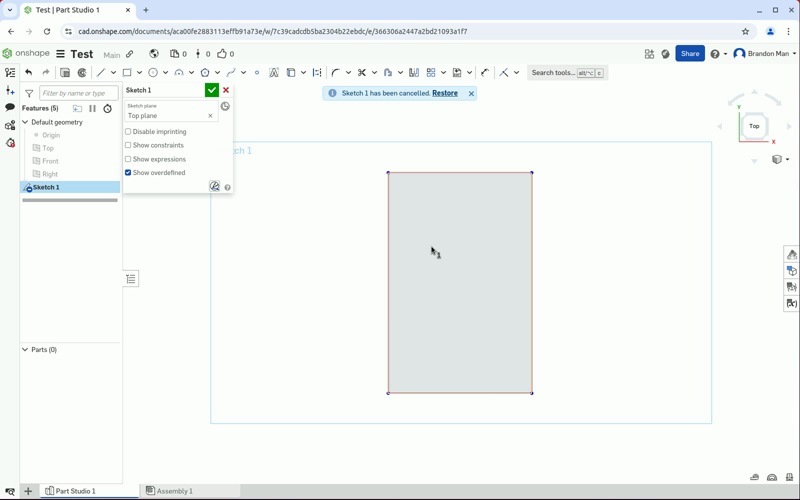
mouse_move(73, 352)
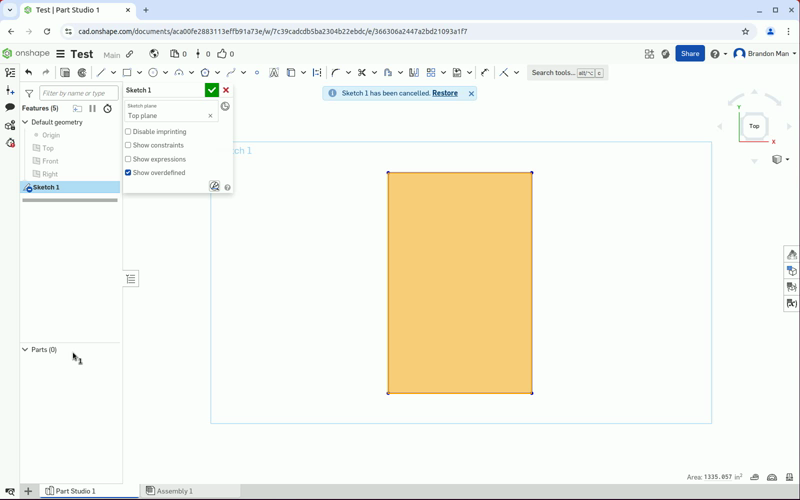
key(shift+y)
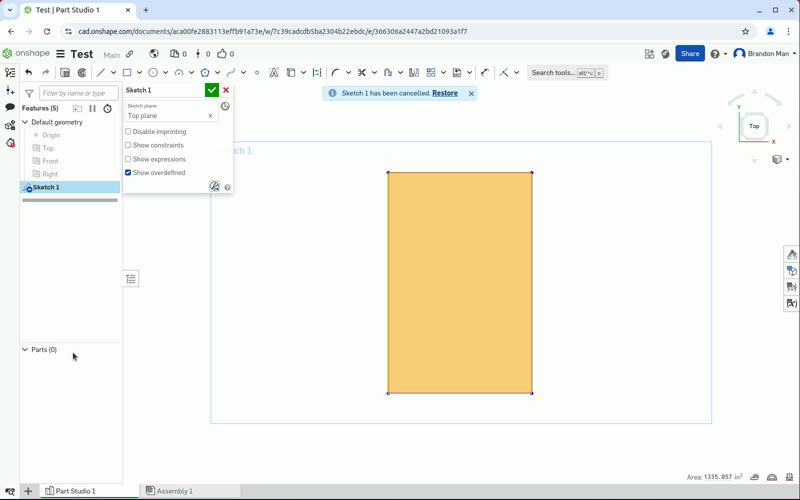
key(shift+e)
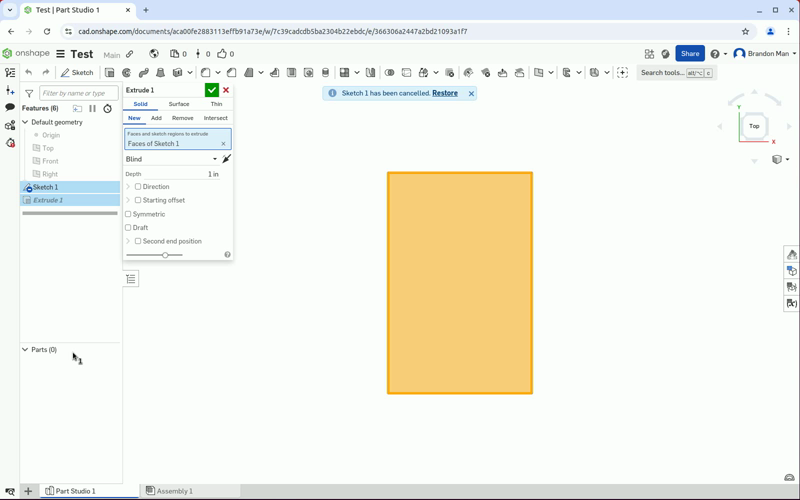
mouse_move(143, 106)
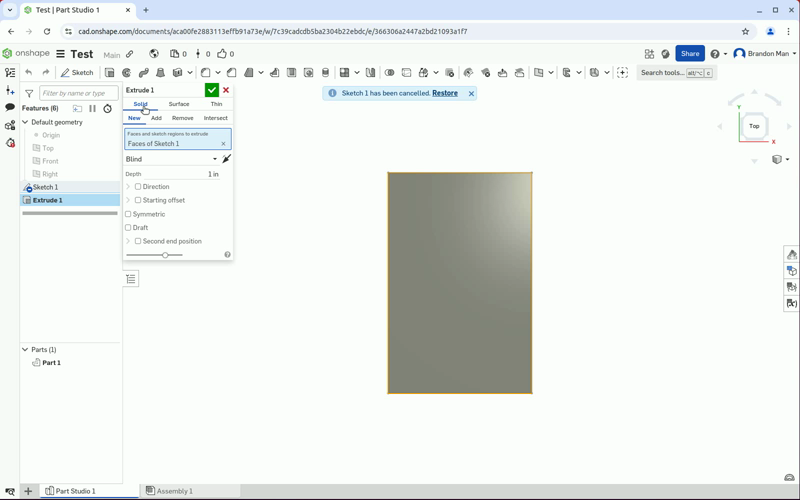
click(143, 106)
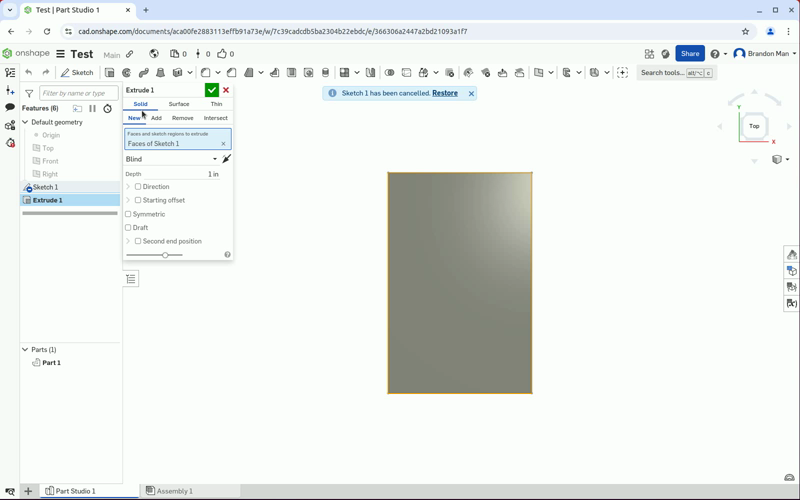
mouse_move(137, 120)
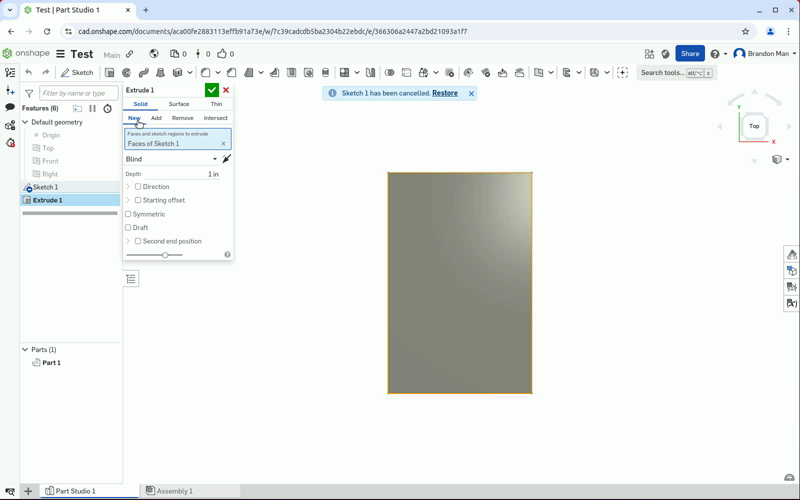
click(137, 120)
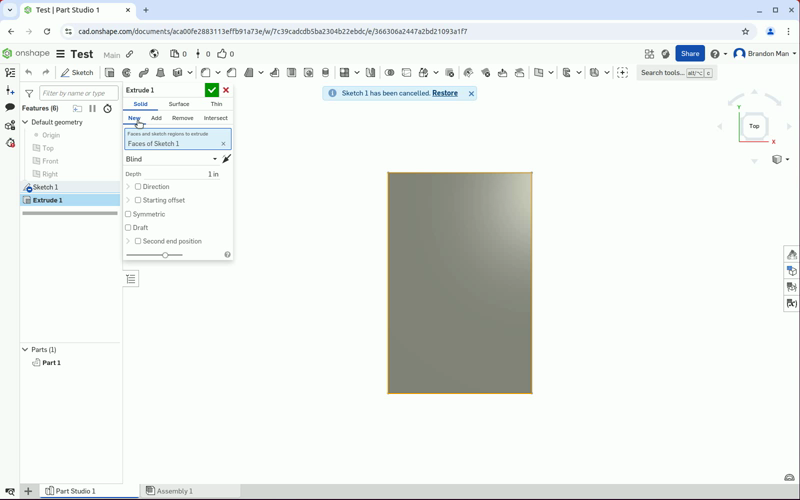
key(tab, 4)
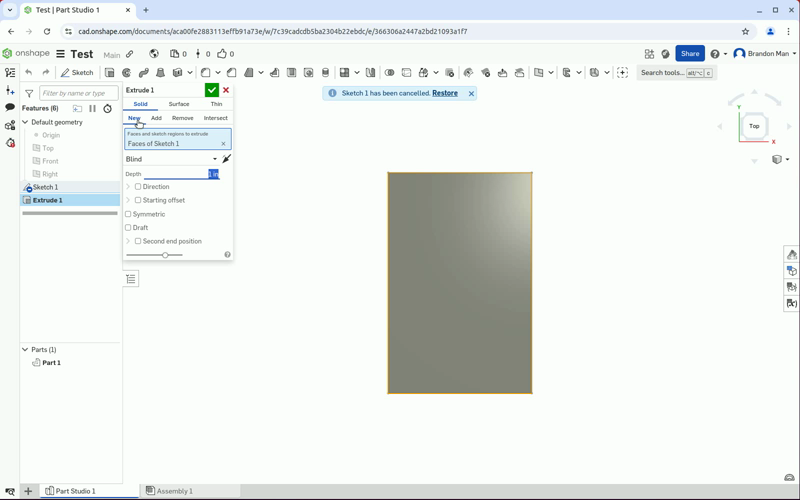
text(23.108)
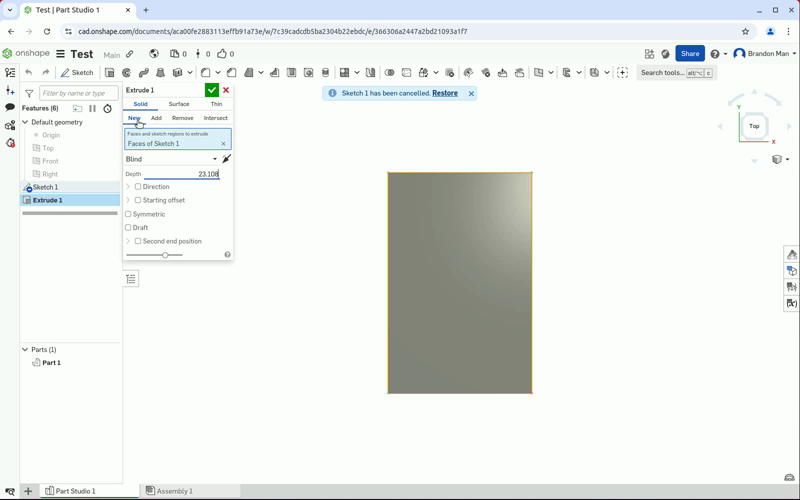
key(enter)
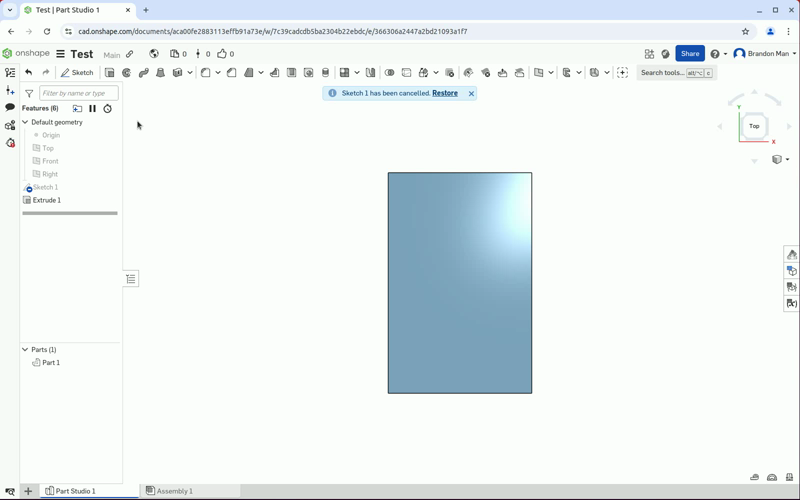
key(shift+h)
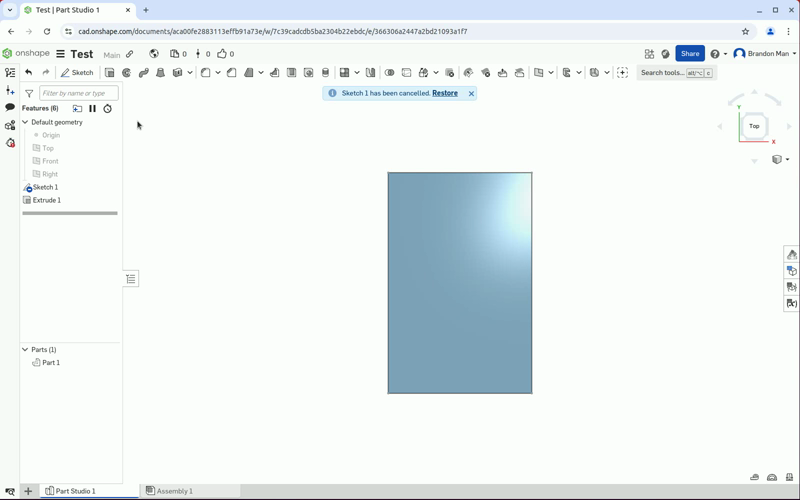
key(shift+h)
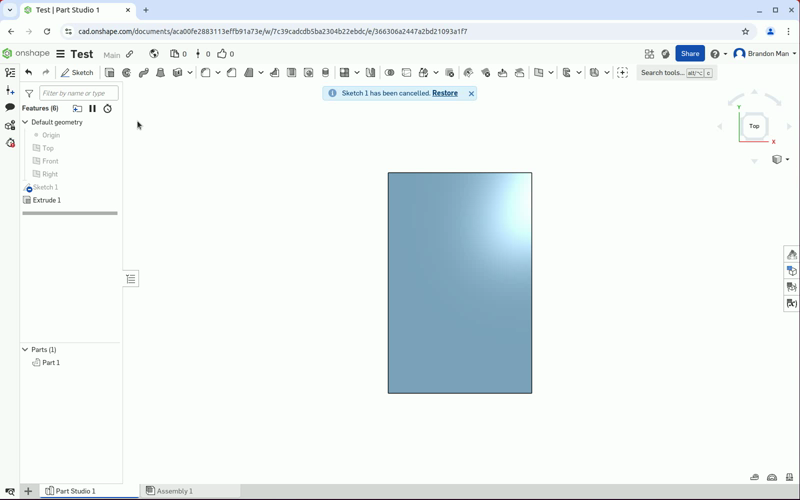
mouse_move(73, 189)
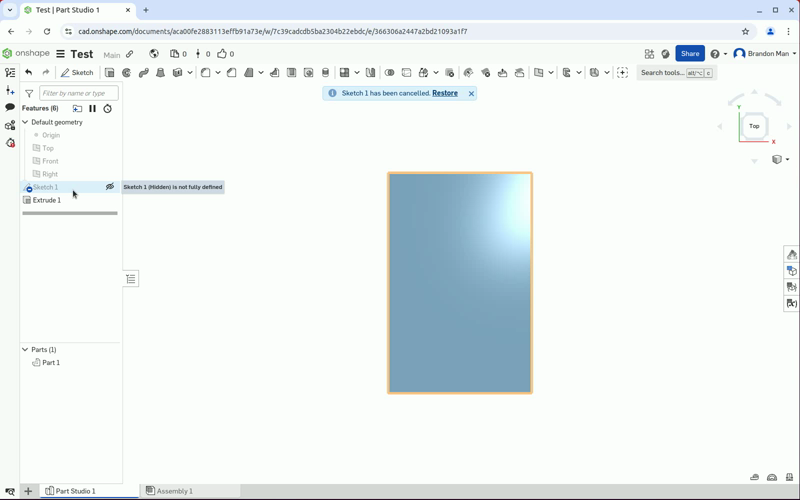
click(73, 189)
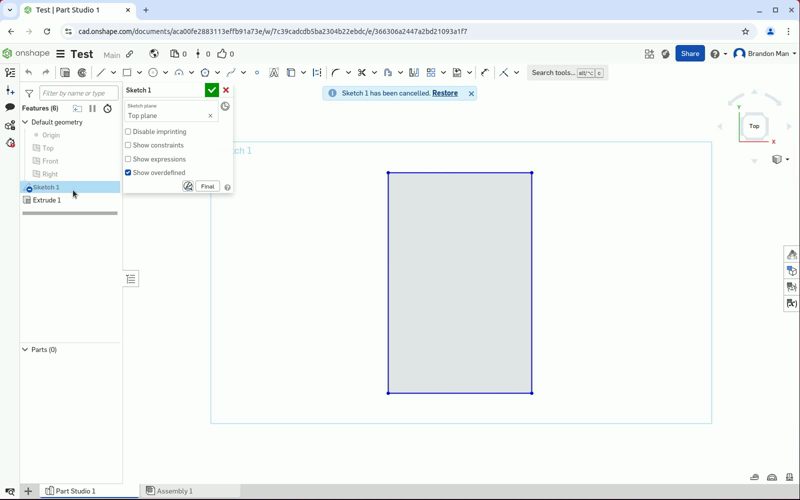
mouse_move(229, 92)
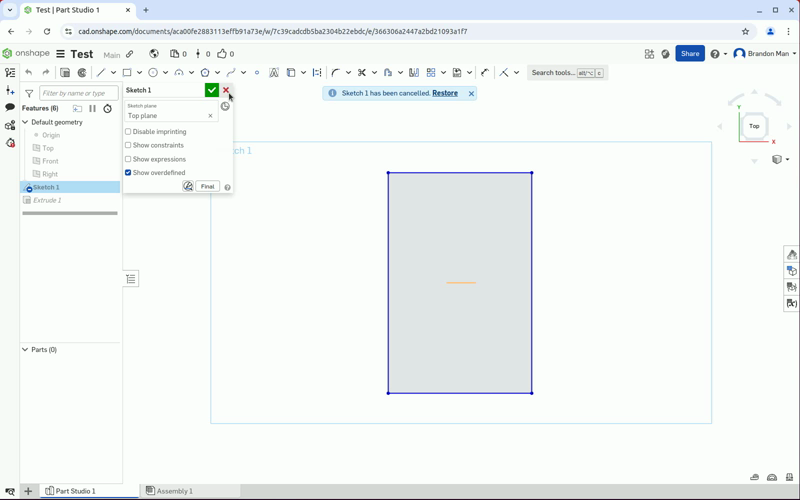
click(229, 92)
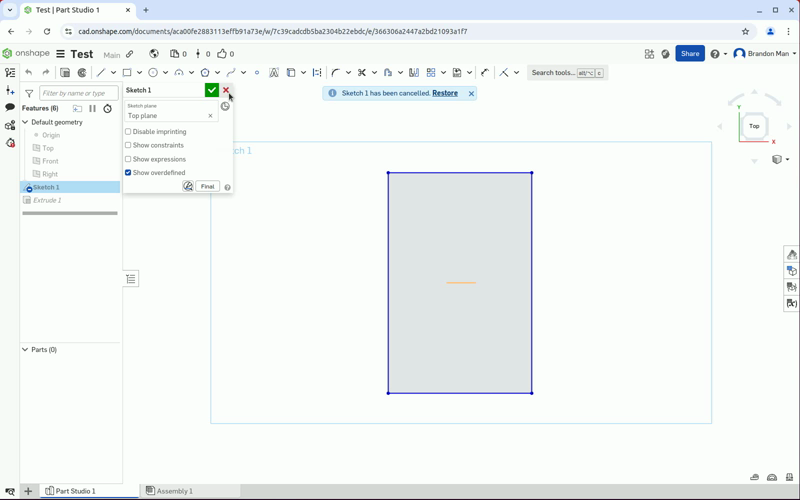
key(shift+s)
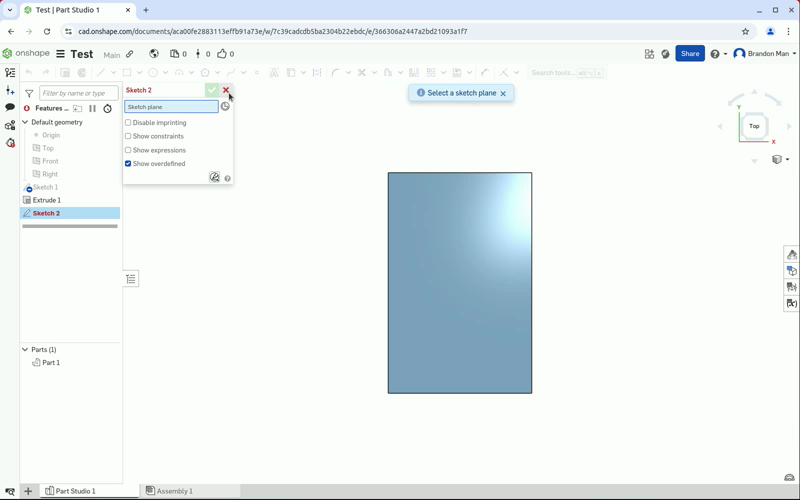
mouse_move(73, 150)
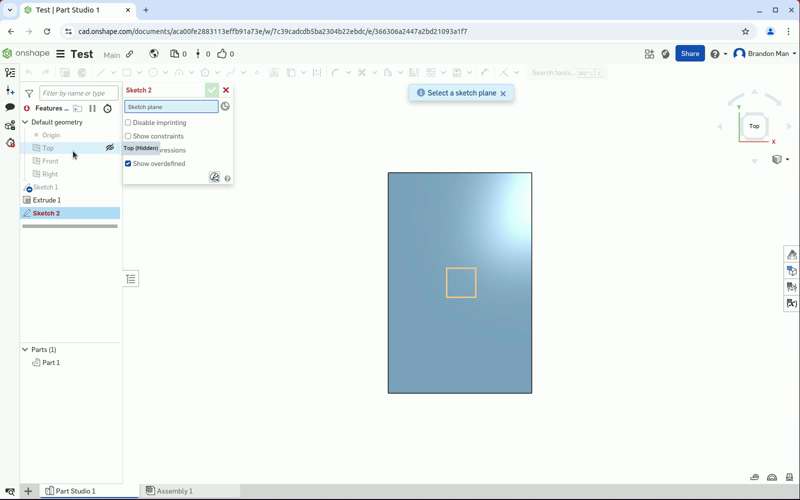
click(73, 150)
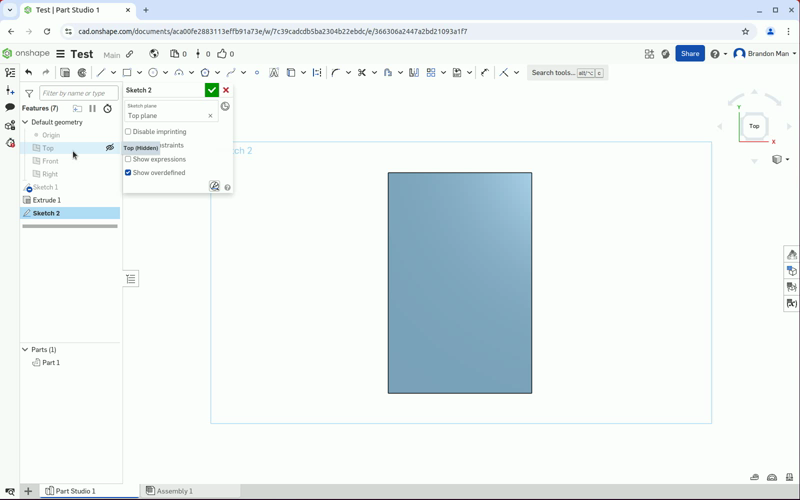
mouse_move(73, 352)
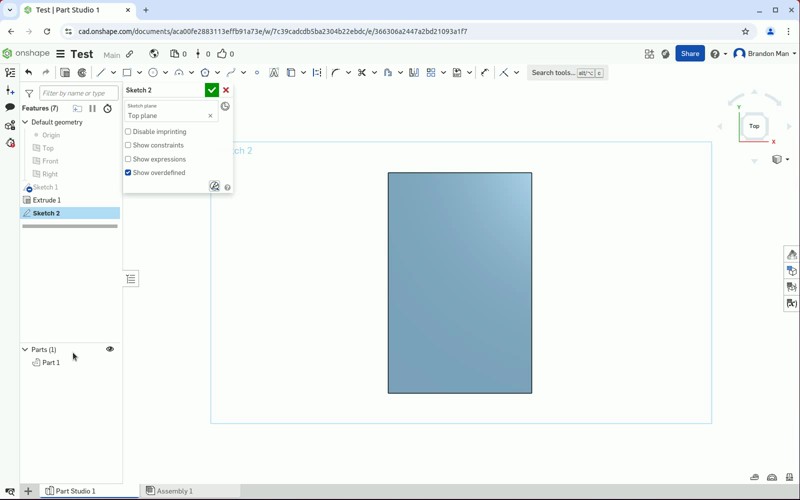
key(y)
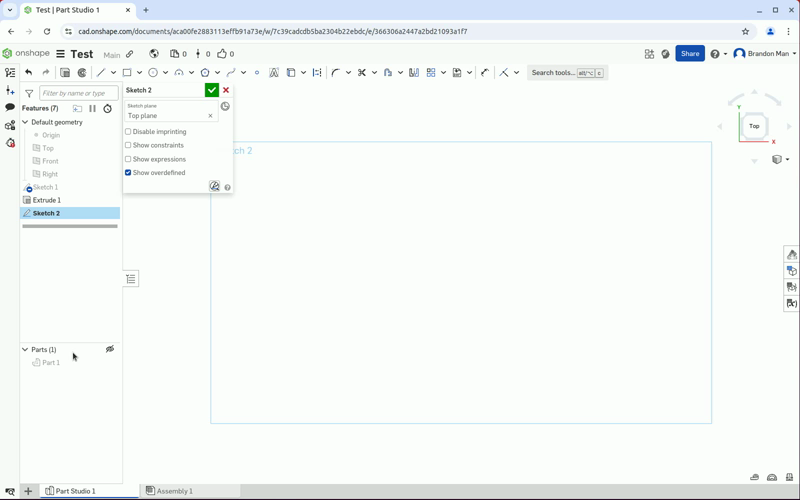
key(l)
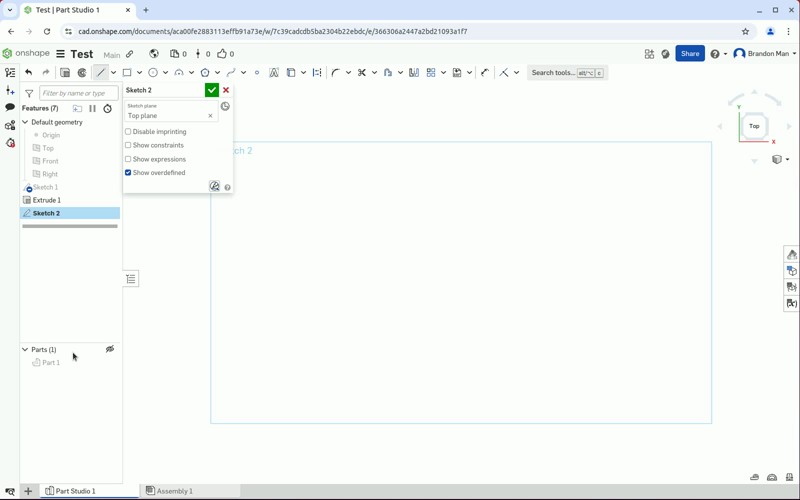
key_down(shift)
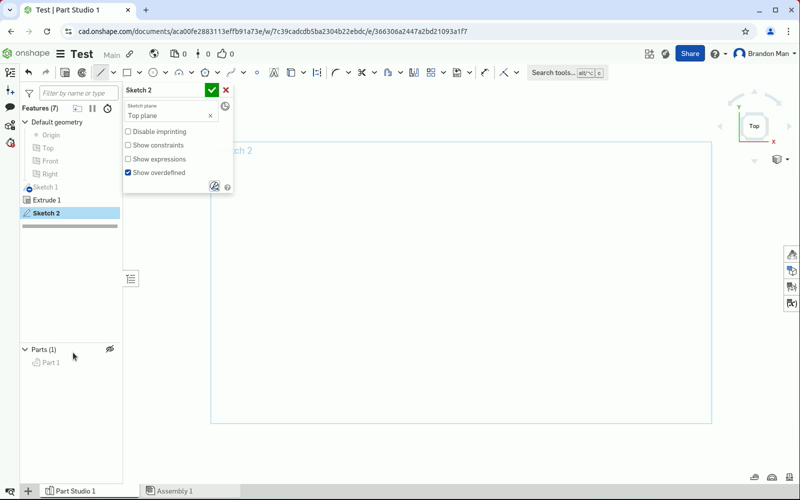
mouse_move(388, 393)
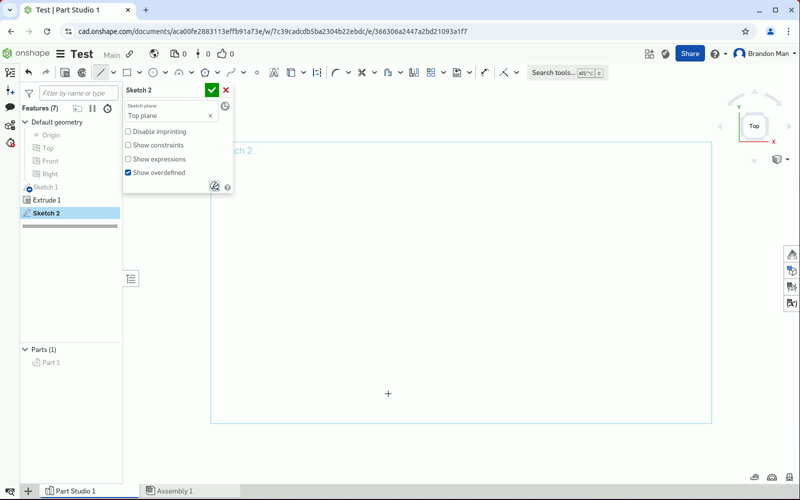
click(388, 393)
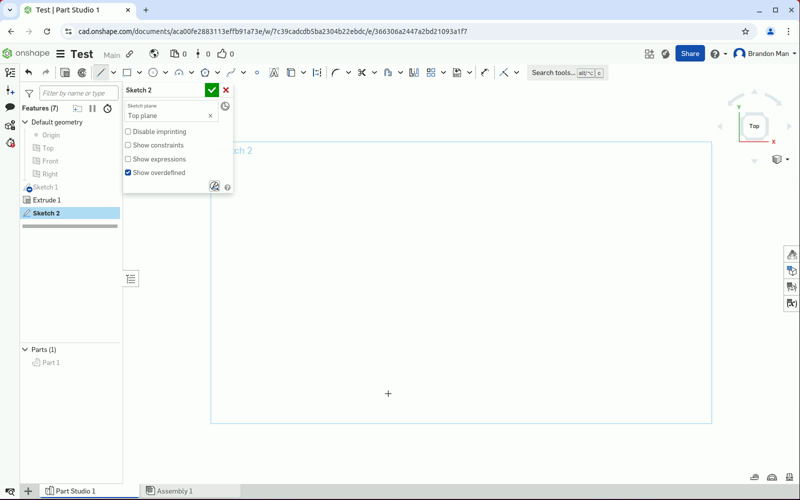
key_up(shift)
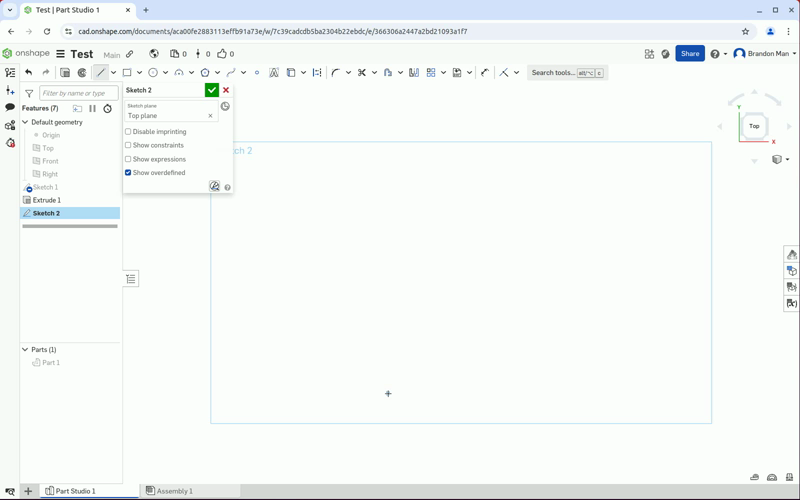
key_down(shift)
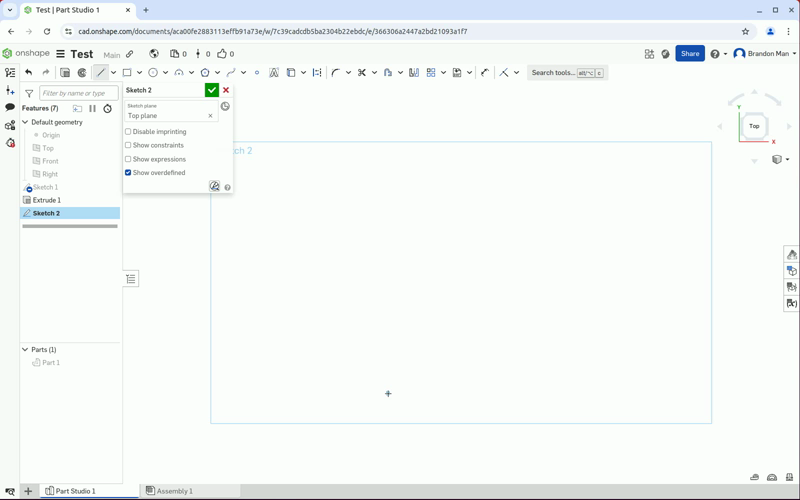
mouse_move(531, 393)
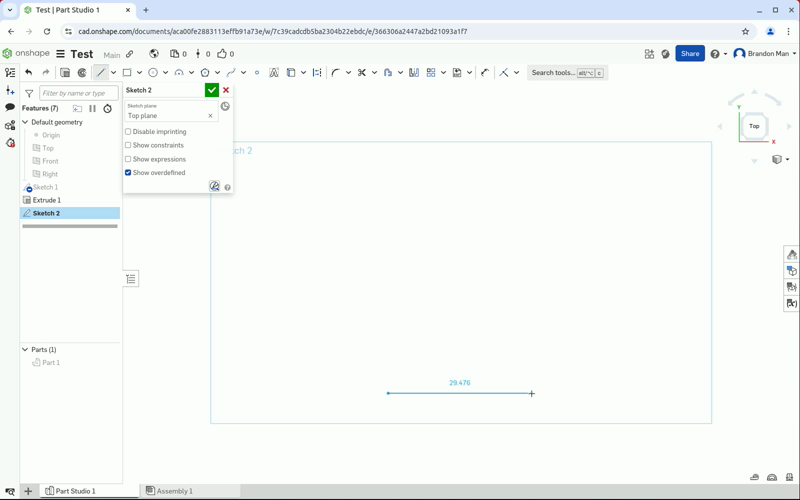
click(531, 393)
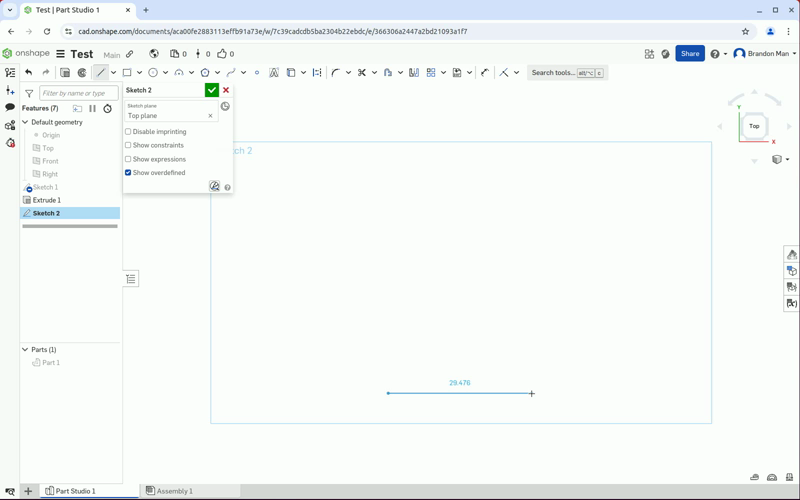
key_up(shift)
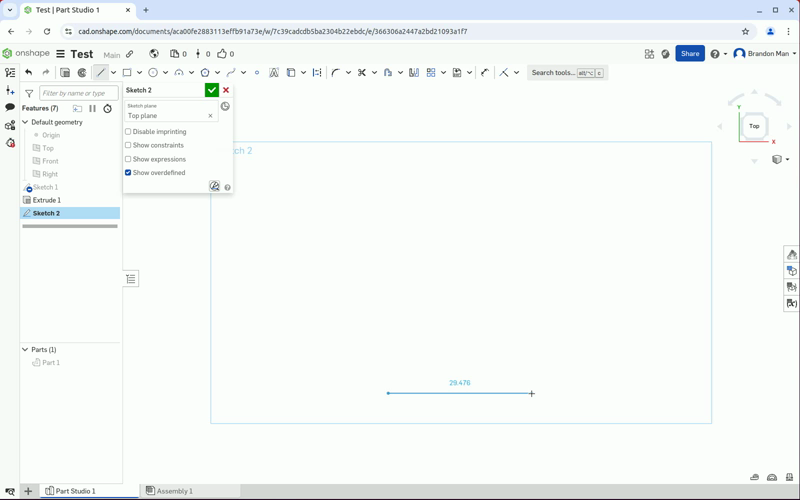
key_down(shift)
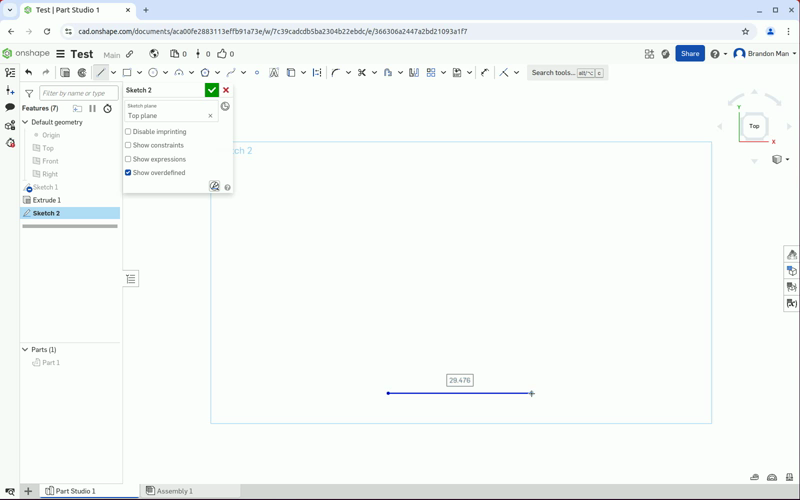
mouse_move(531, 172)
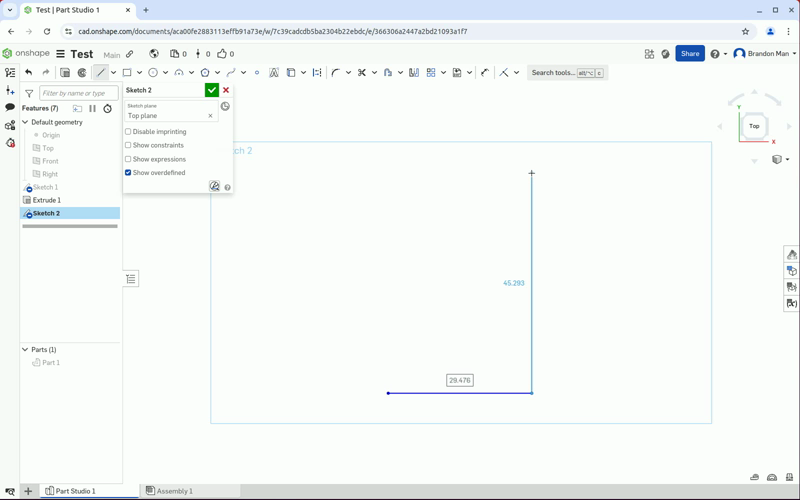
click(531, 172)
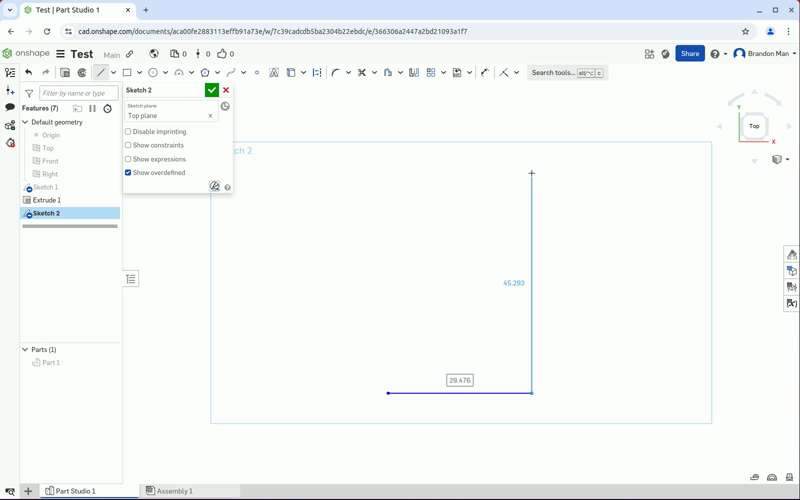
key_up(shift)
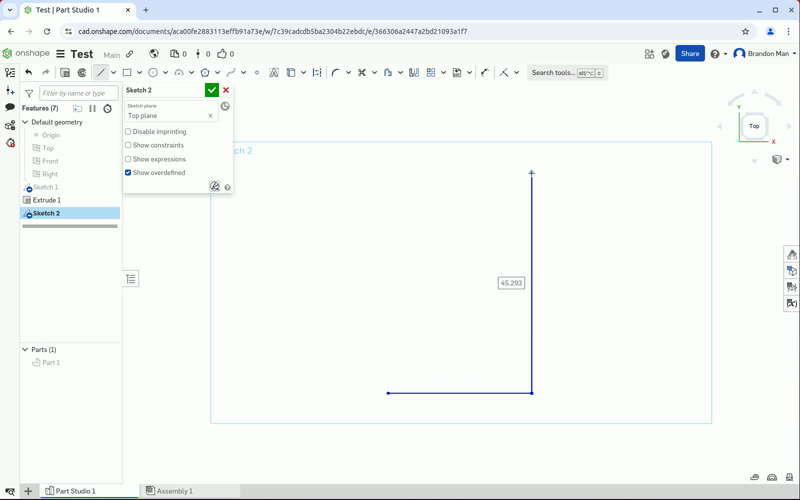
key_down(shift)
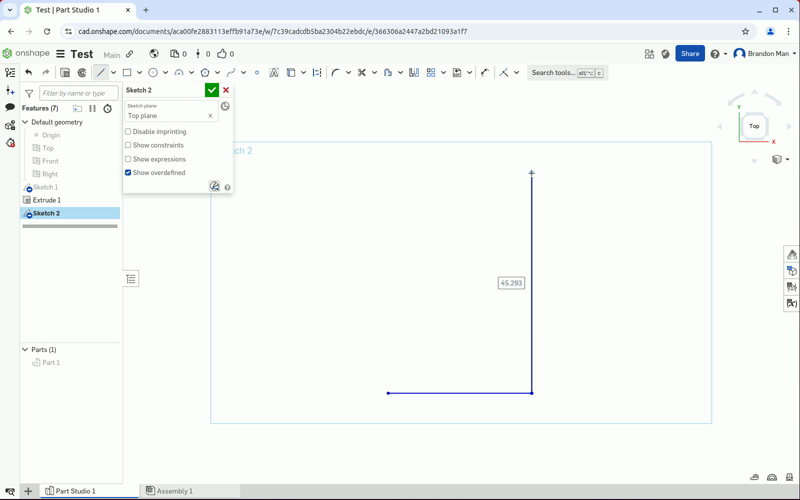
mouse_move(388, 172)
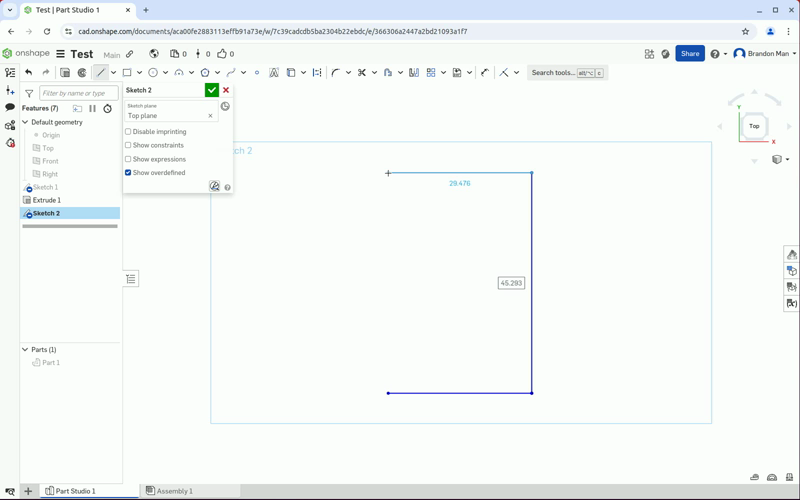
click(388, 172)
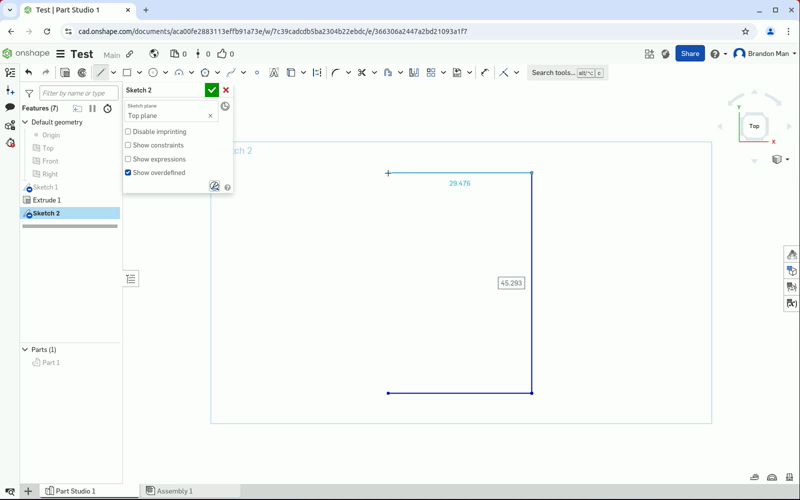
key_up(shift)
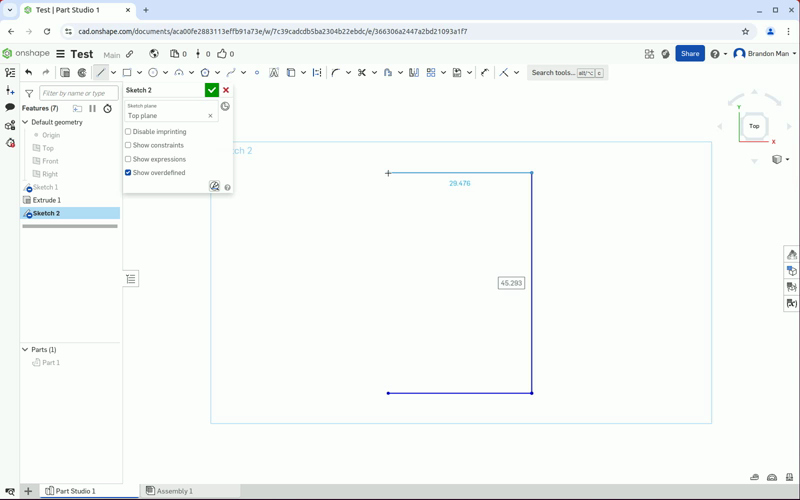
key_down(shift)
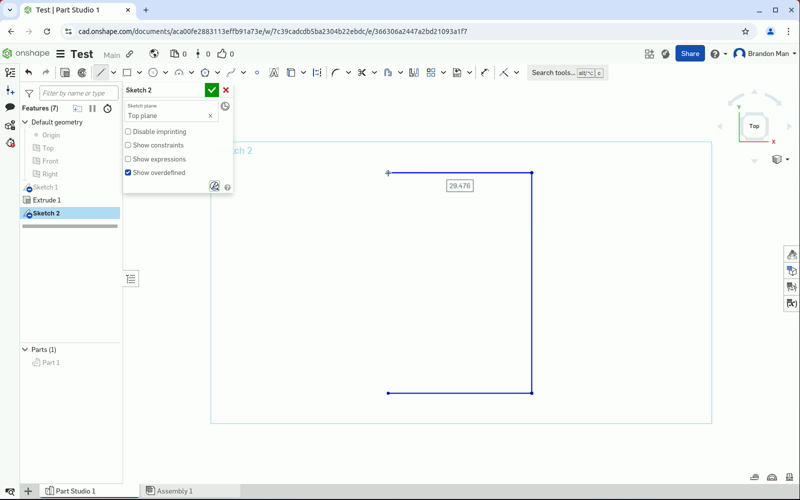
mouse_move(388, 393)
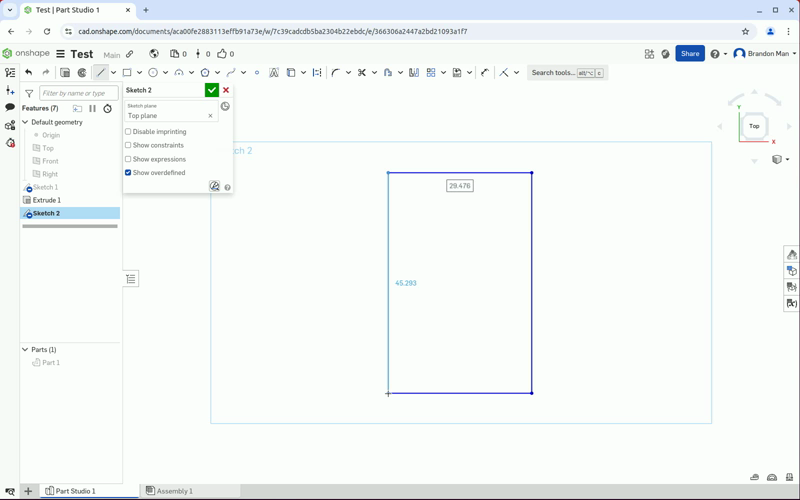
key_up(shift)
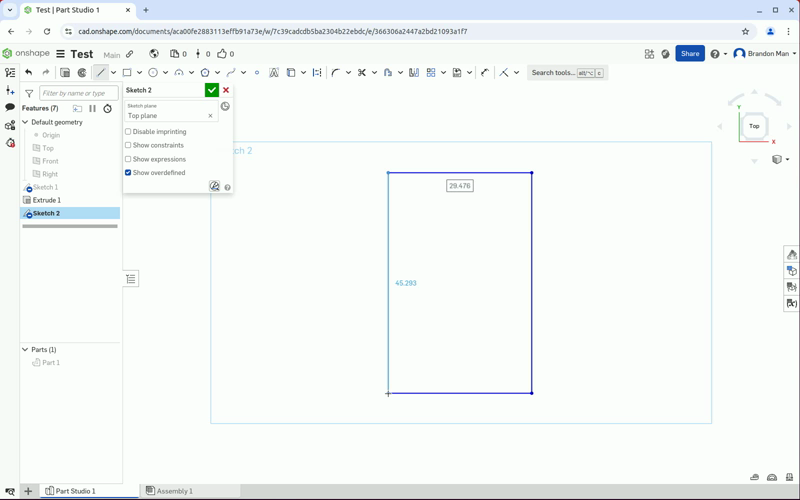
click(388, 393)
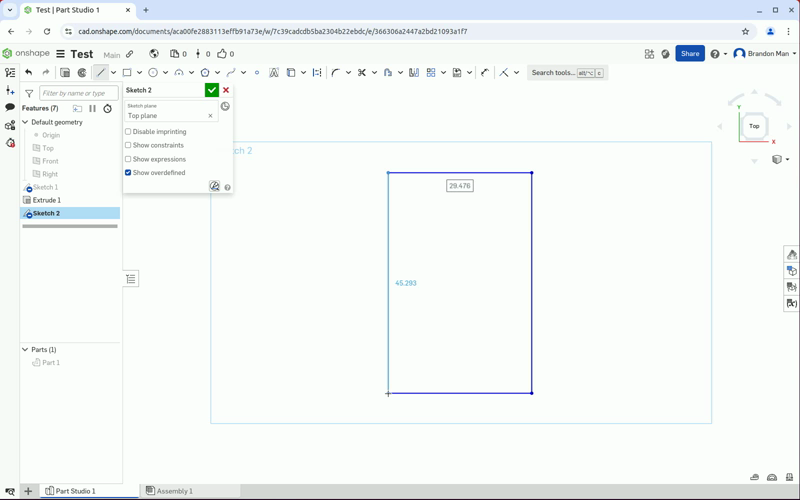
key(esc)
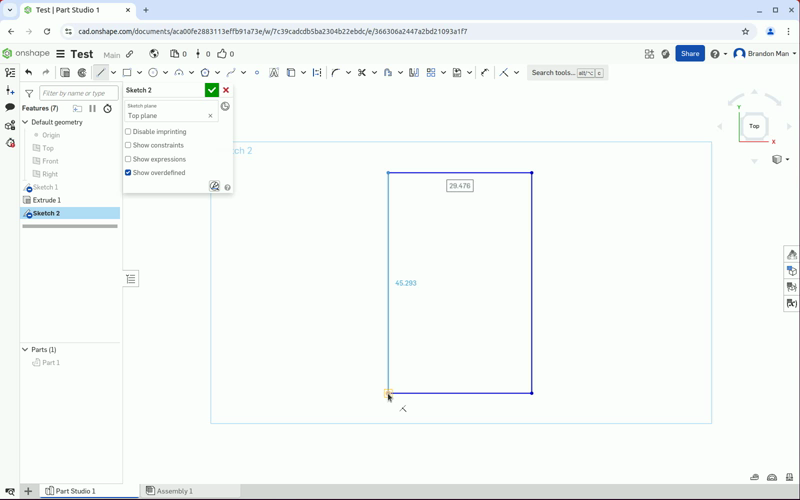
mouse_move(490, 258)
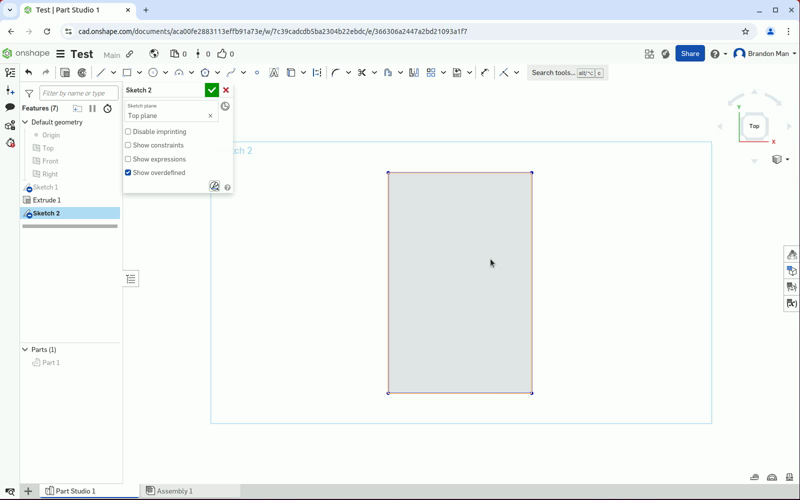
click(490, 258)
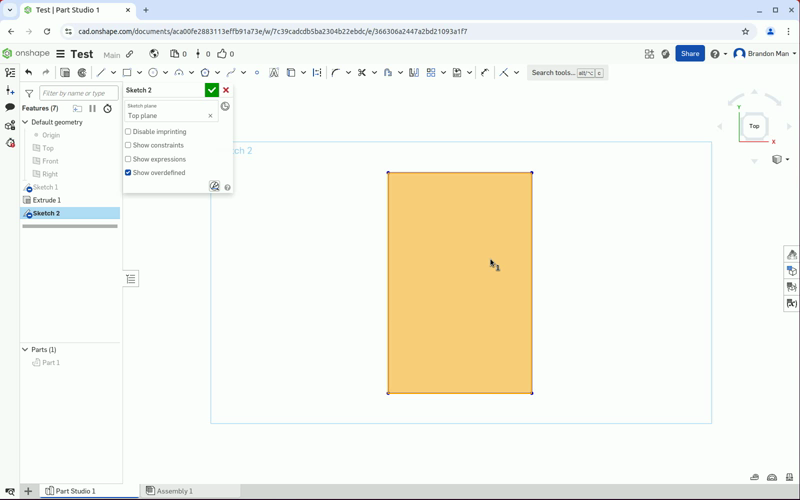
mouse_move(73, 352)
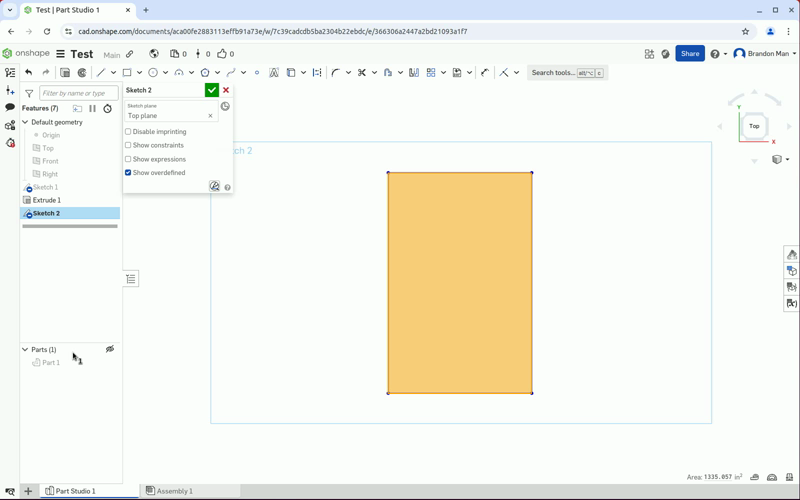
key(shift+y)
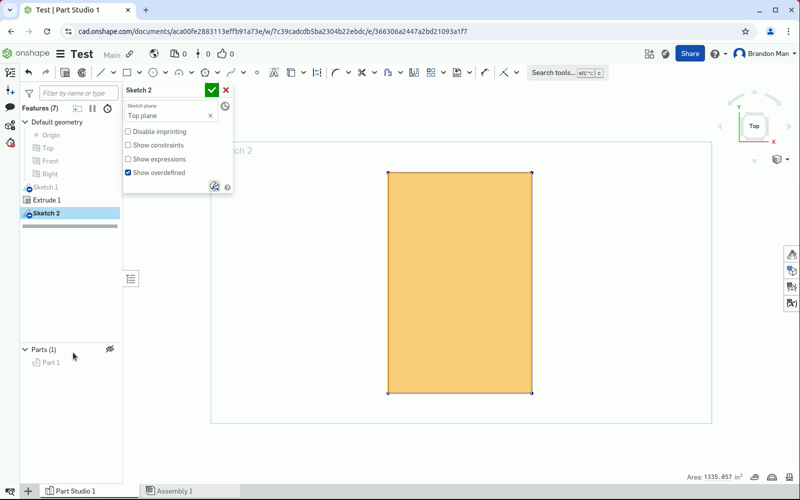
key(shift+e)
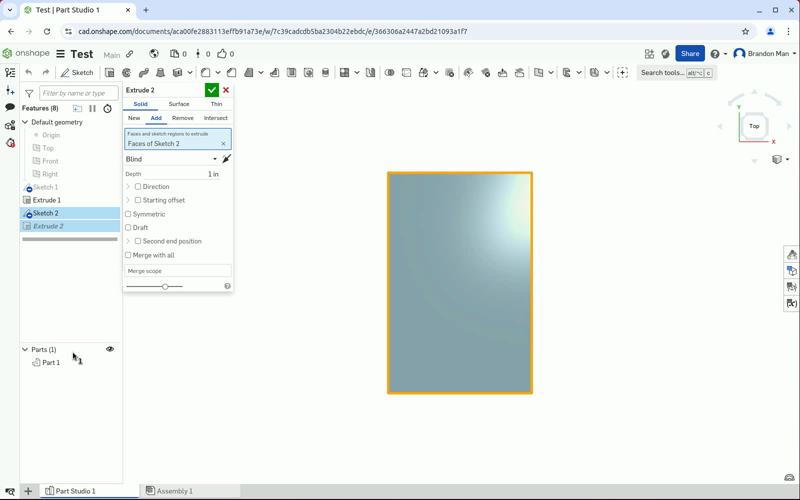
mouse_move(143, 106)
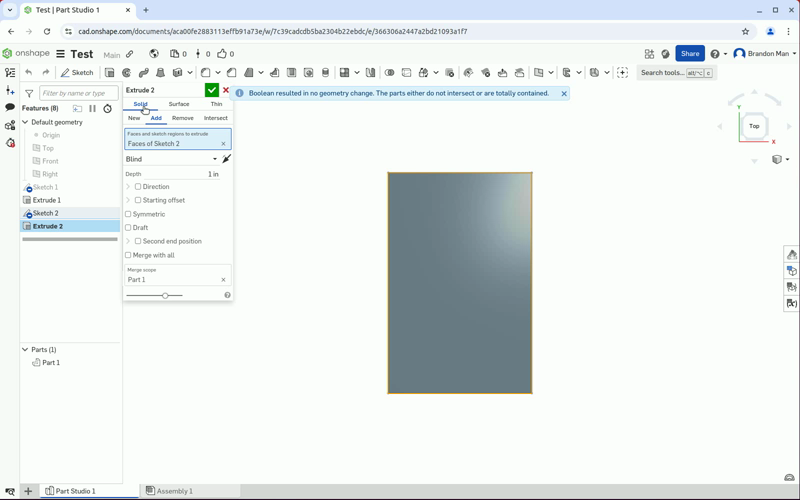
click(143, 106)
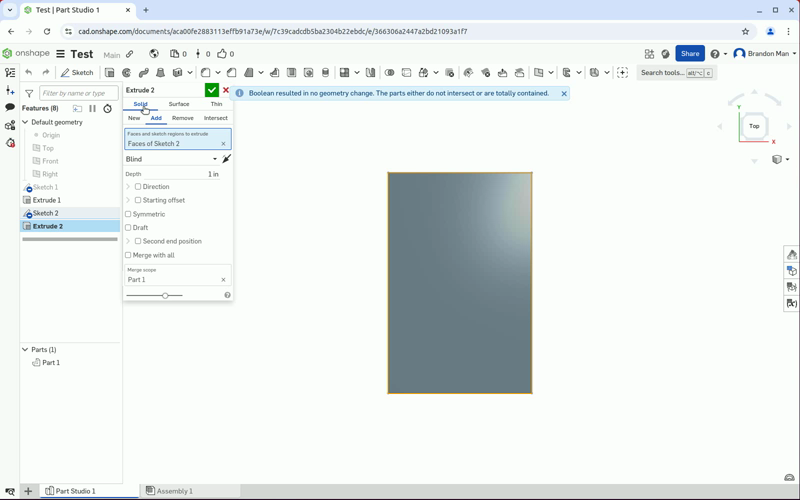
mouse_move(137, 120)
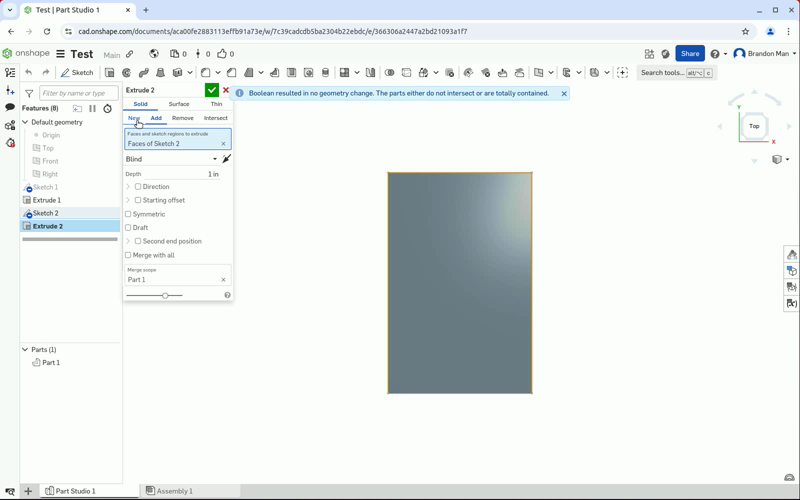
click(137, 120)
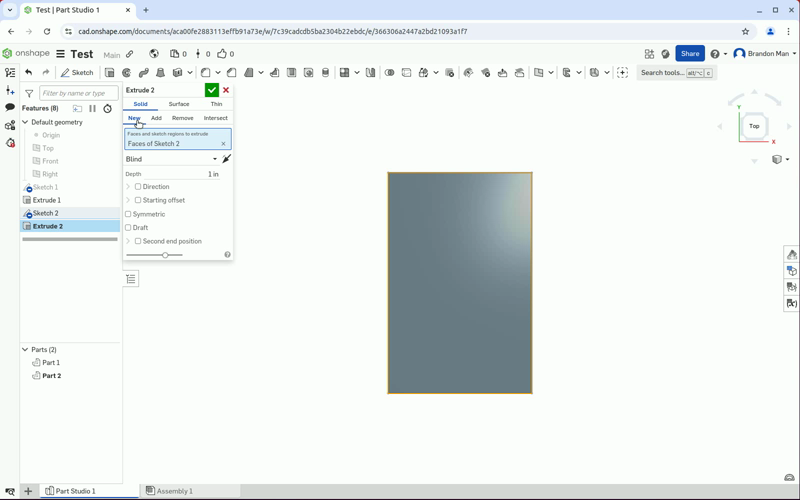
key(tab, 4)
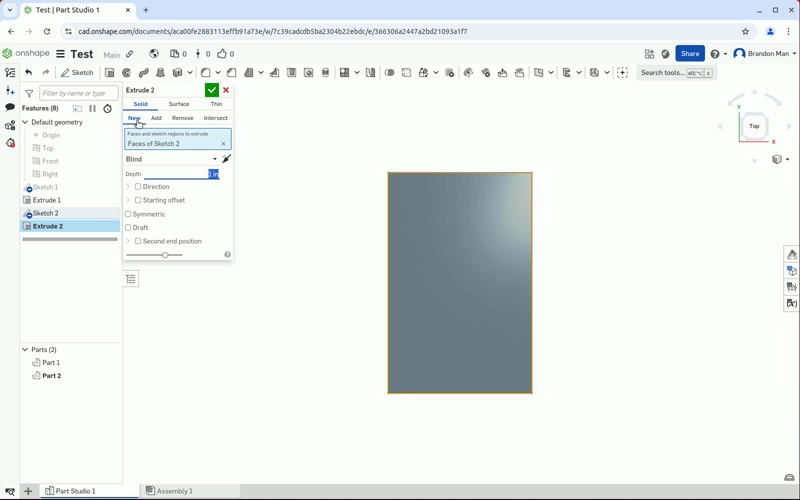
text(23.108)
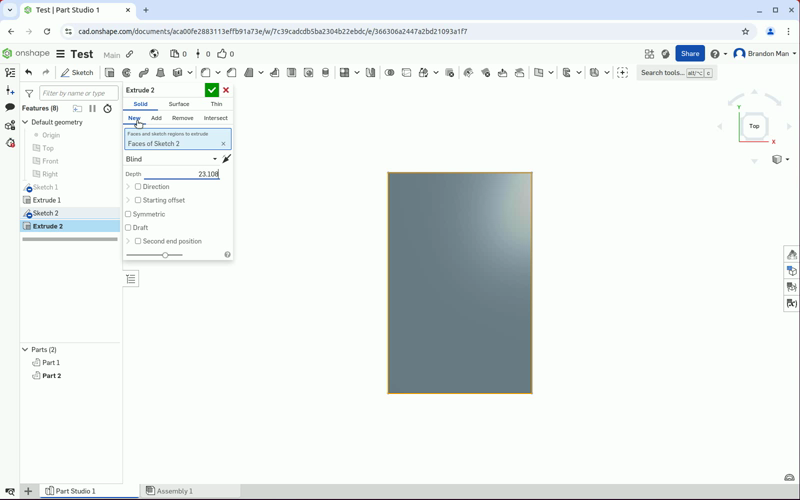
key(enter)
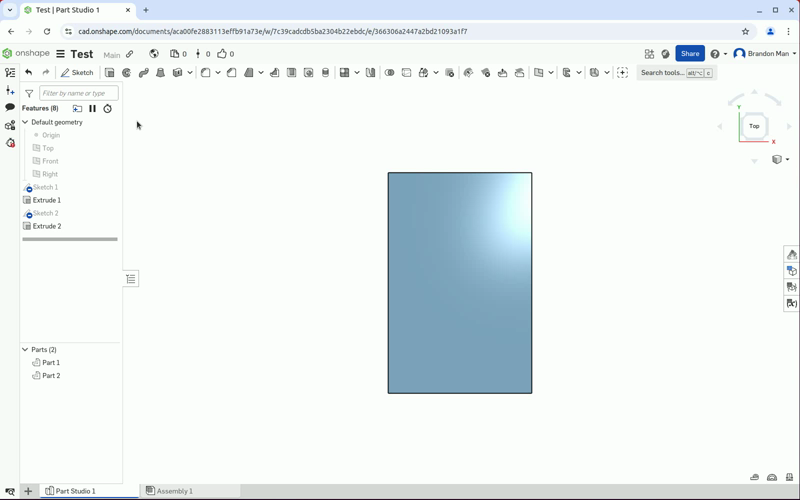
key(shift+h)
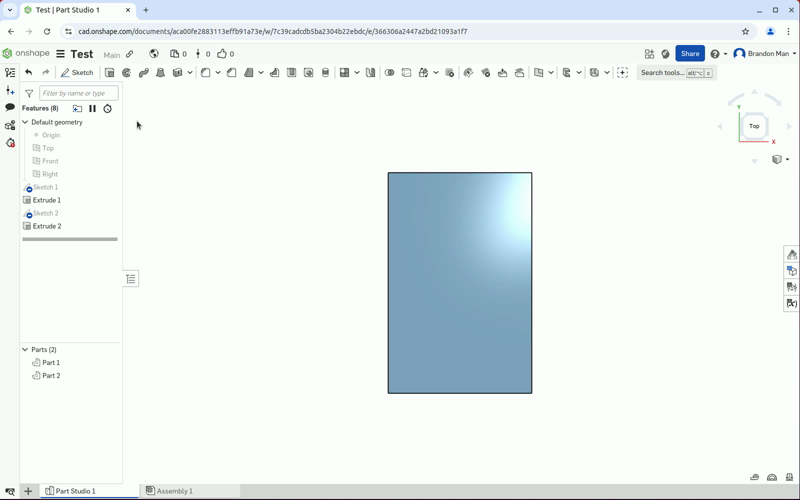
key(shift+h)
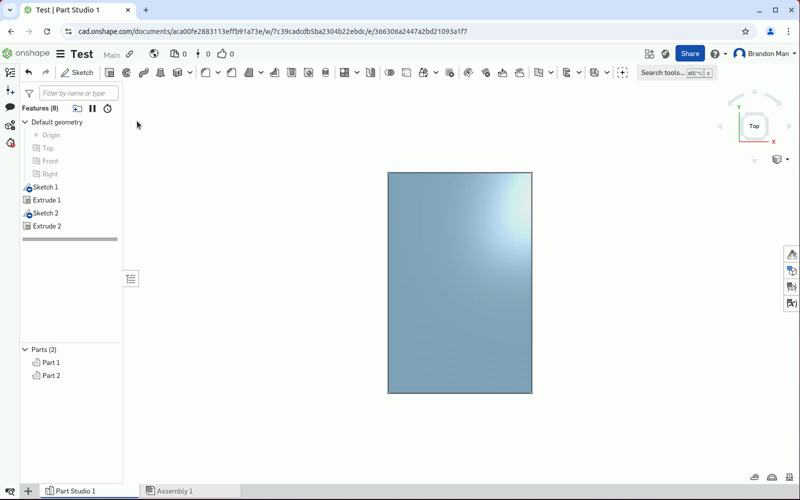
key(shift+7)
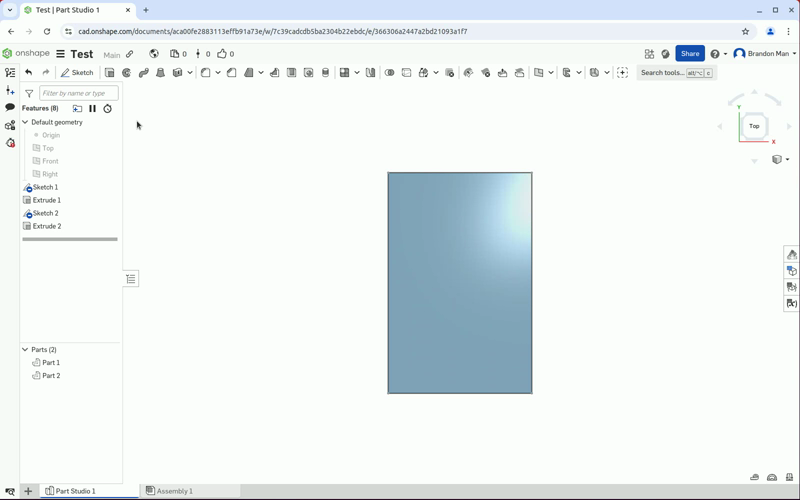
key(up, 3)
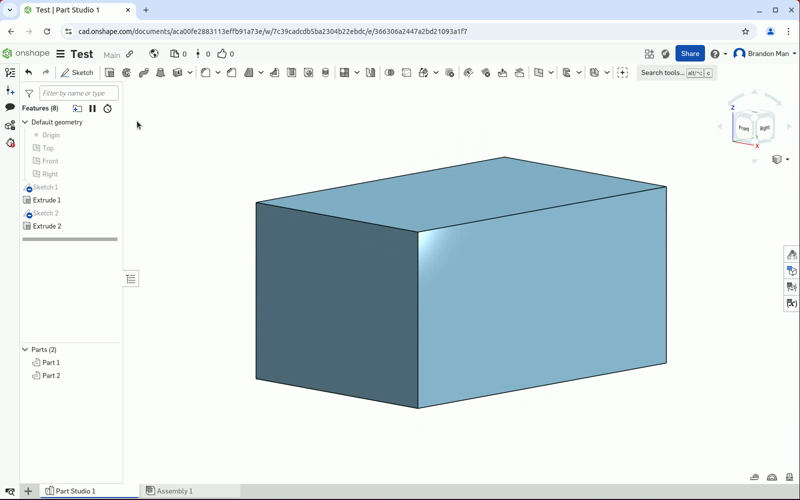
key(left, 3)
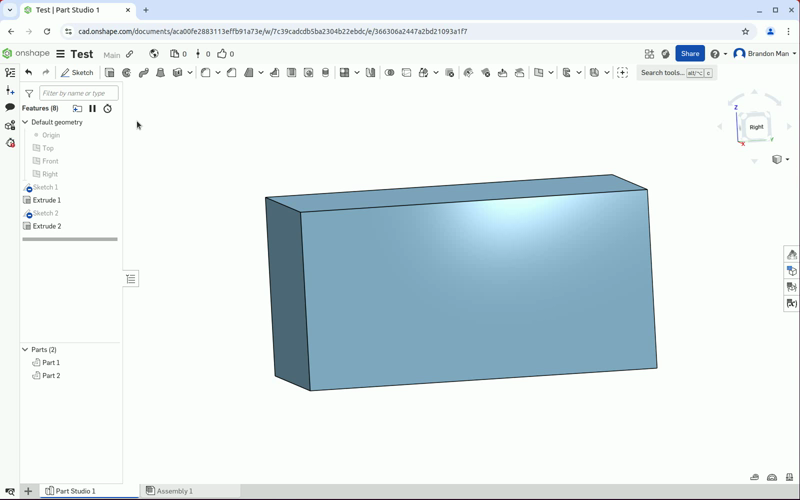
key(right, 3)
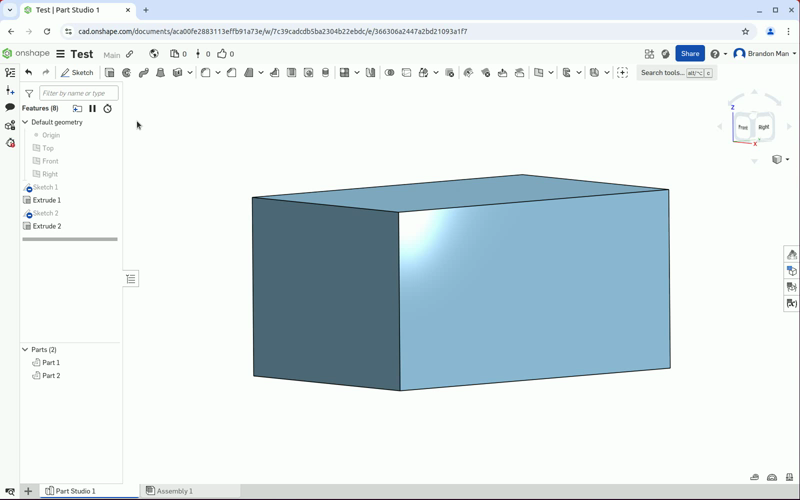
key(down, 3)
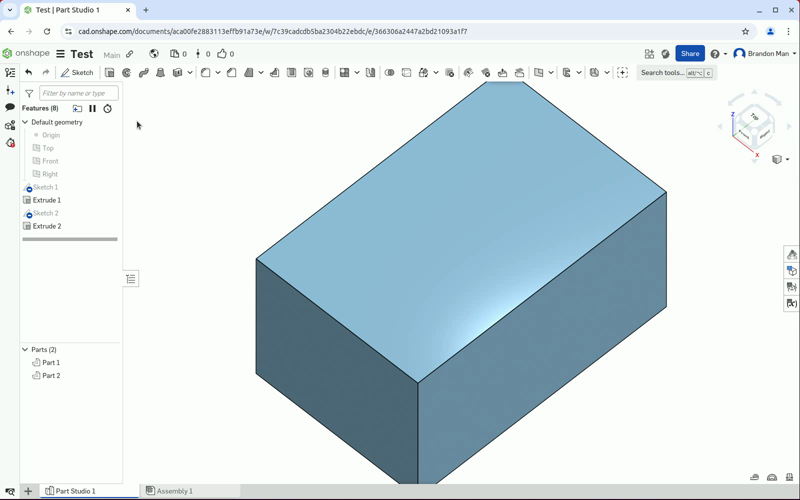
mouse_move(73, 189)
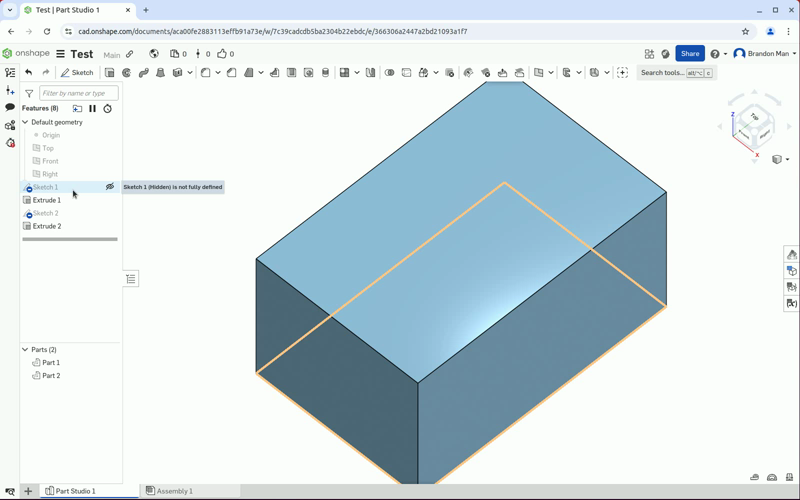
click(73, 189)